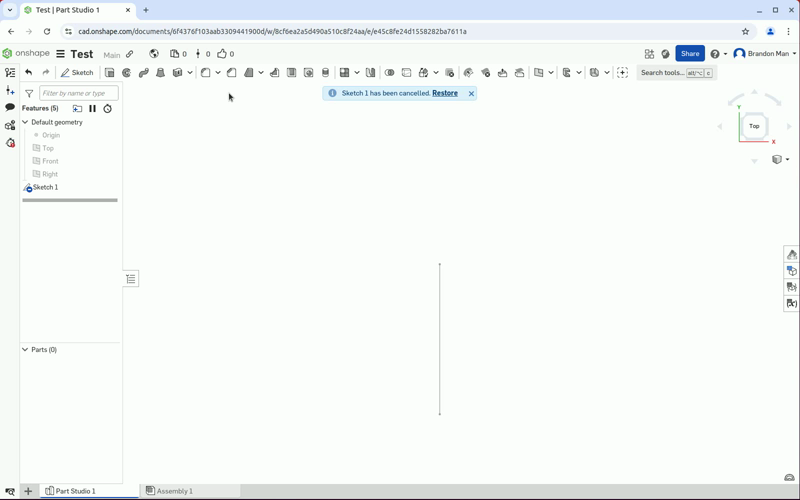
key(shift+h)
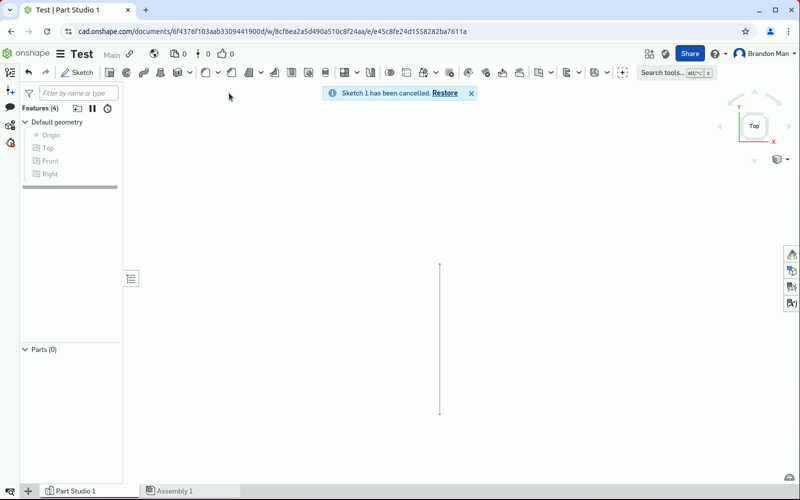
key(shift+s)
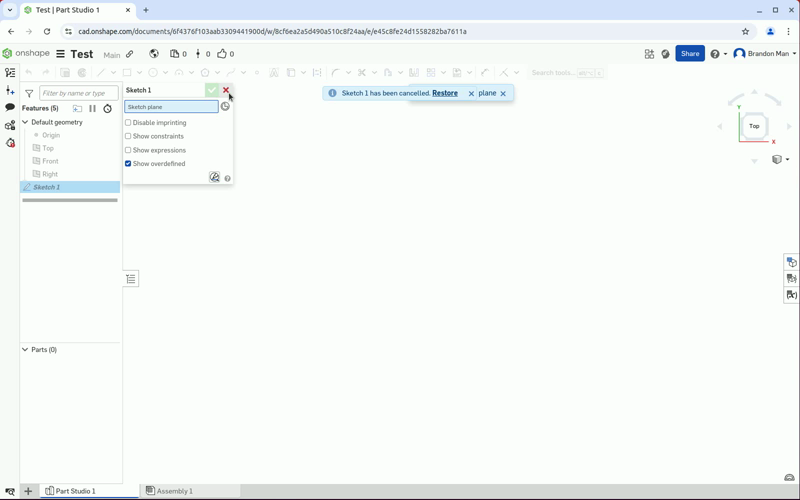
mouse_move(73, 150)
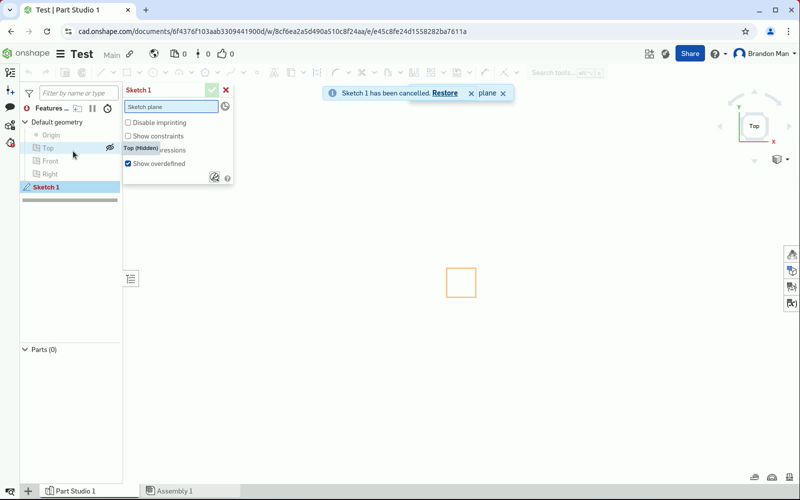
click(73, 150)
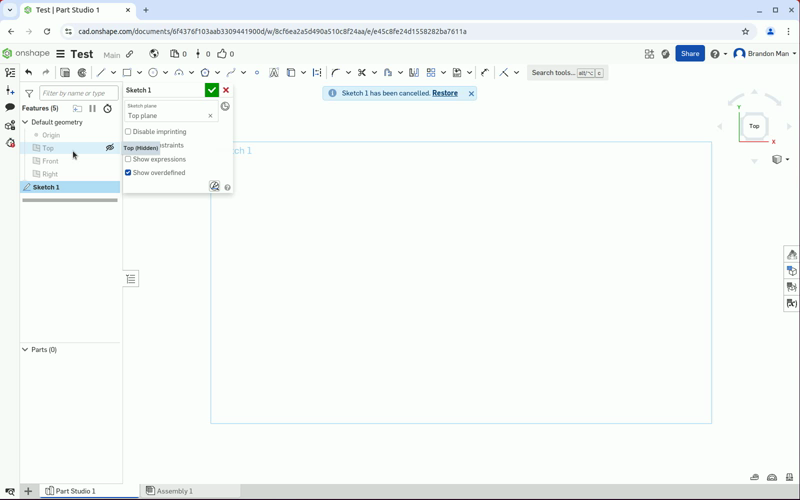
mouse_move(73, 352)
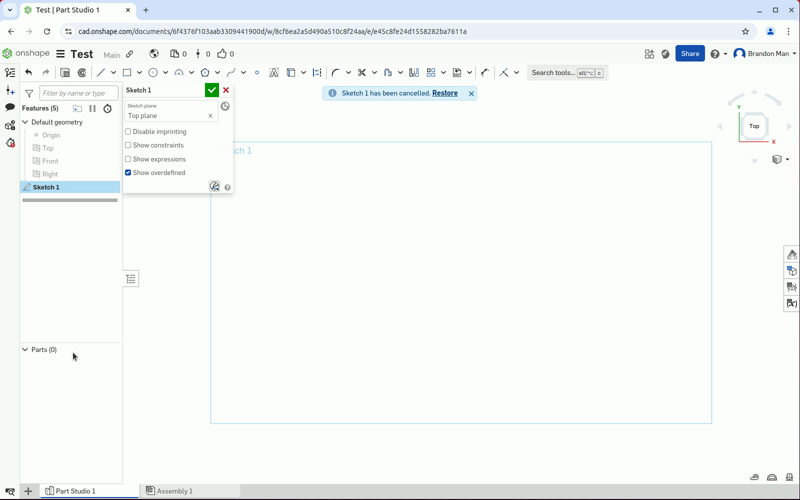
key(y)
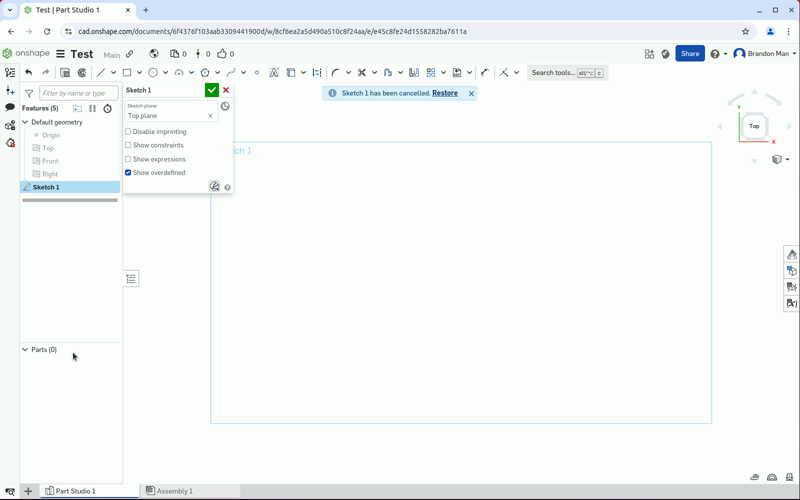
key(c)
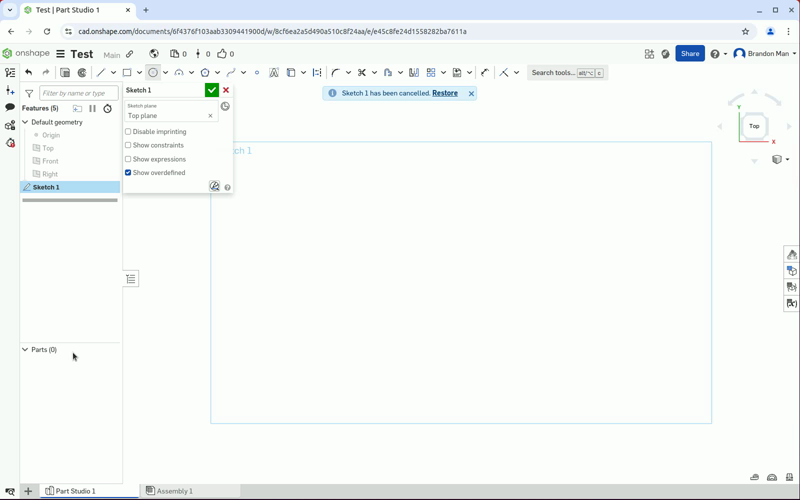
key_down(shift)
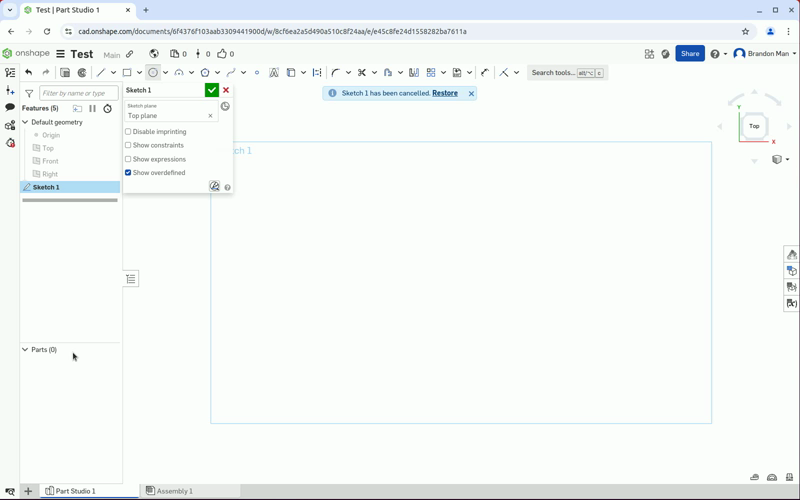
mouse_move(461, 282)
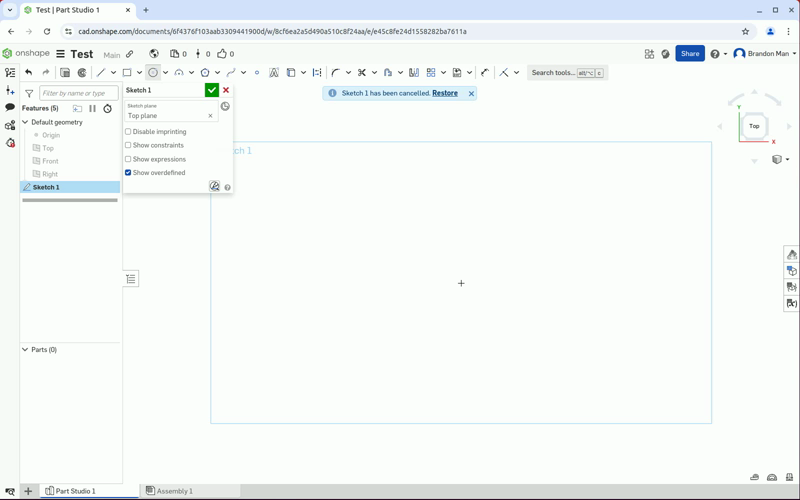
click(461, 282)
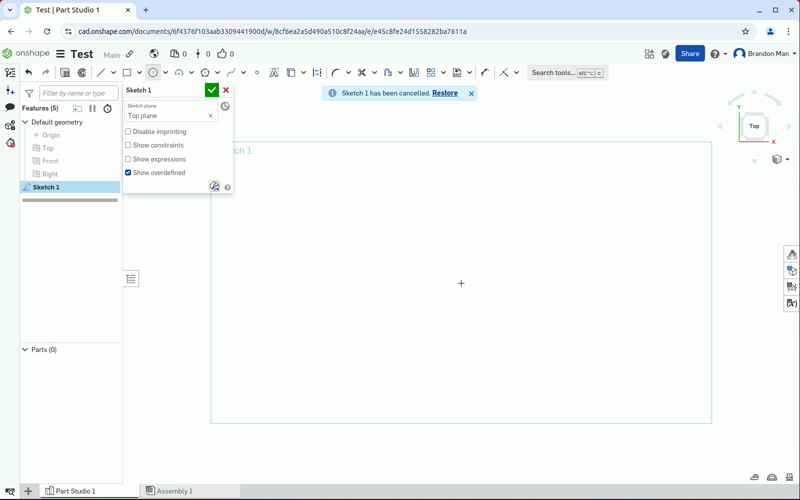
key_up(shift)
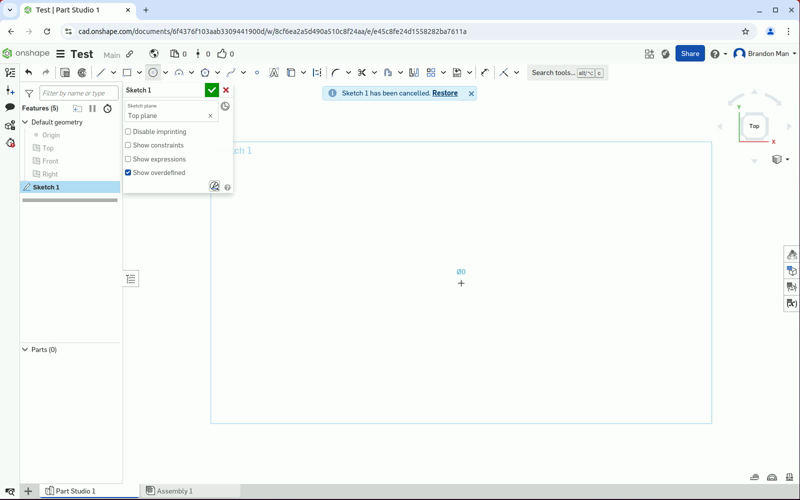
mouse_move(463, 282)
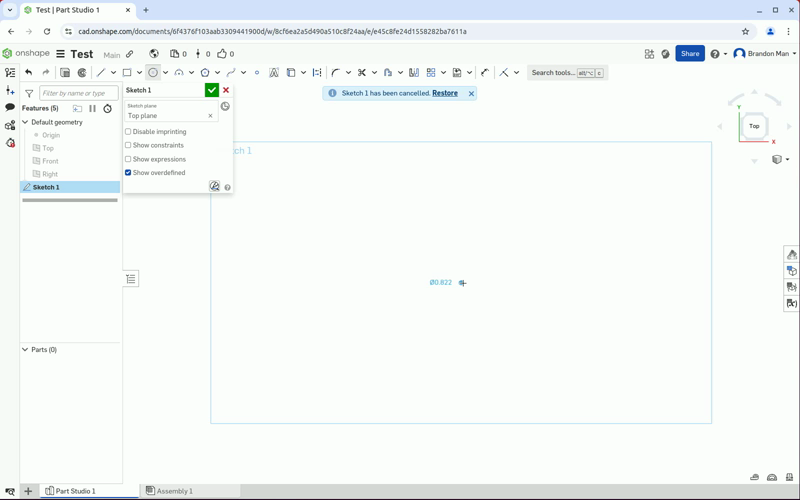
scroll(6)
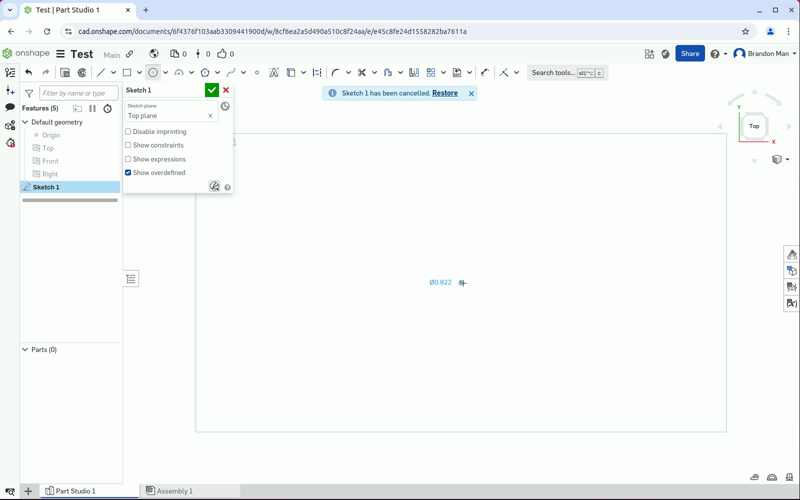
scroll(6)
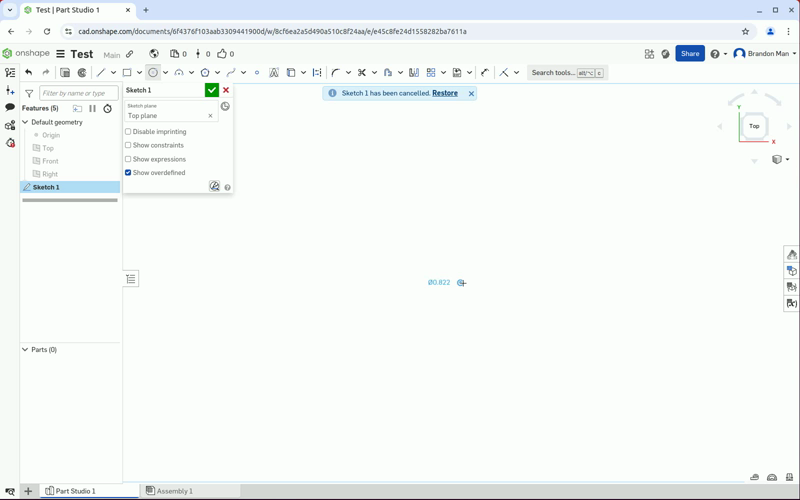
scroll(6)
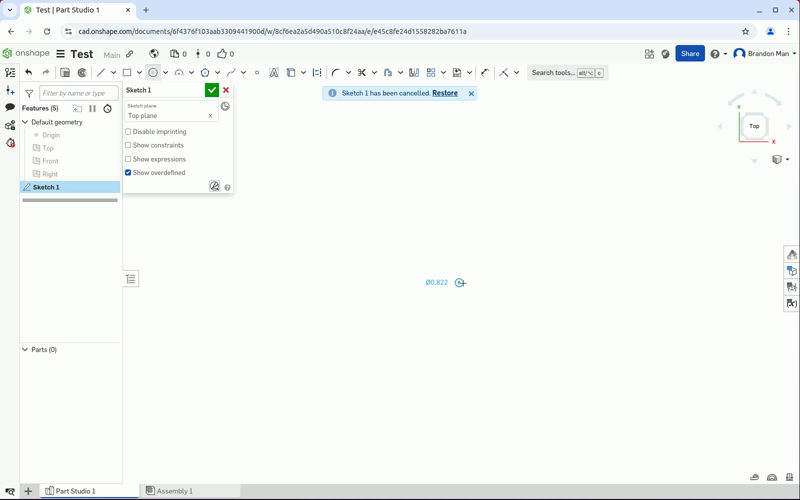
scroll(6)
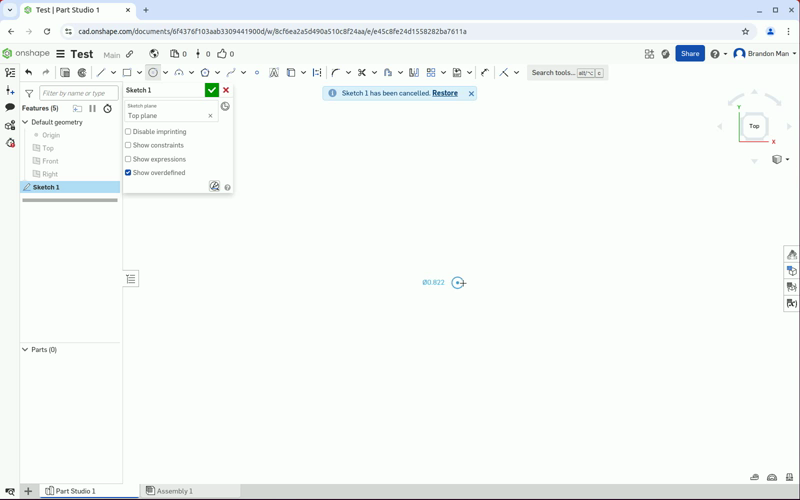
scroll(6)
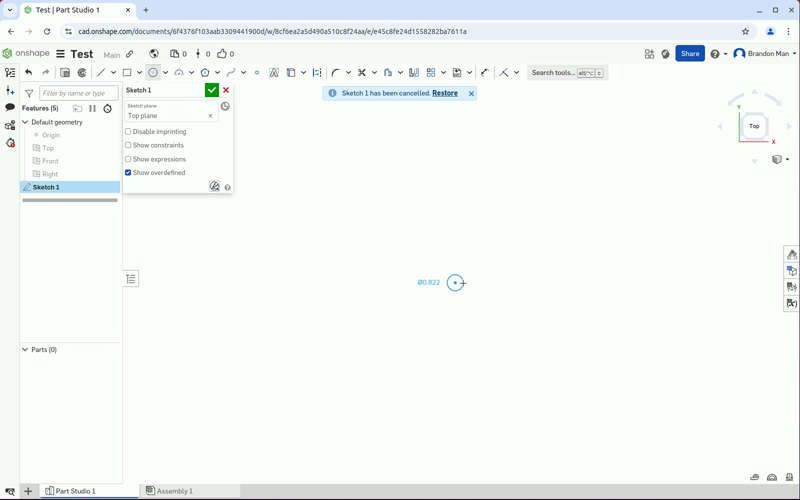
scroll(6)
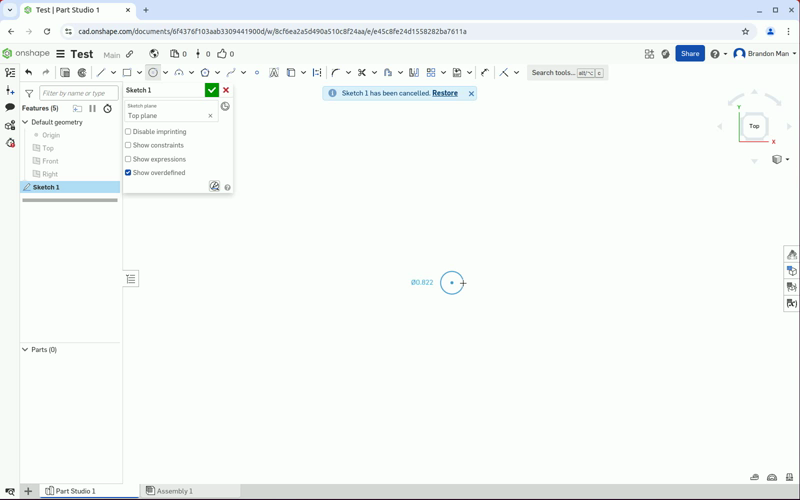
scroll(6)
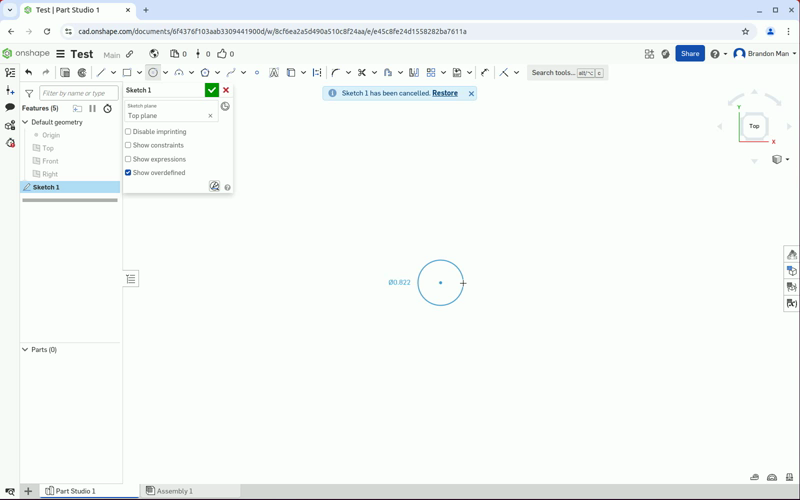
click(463, 282)
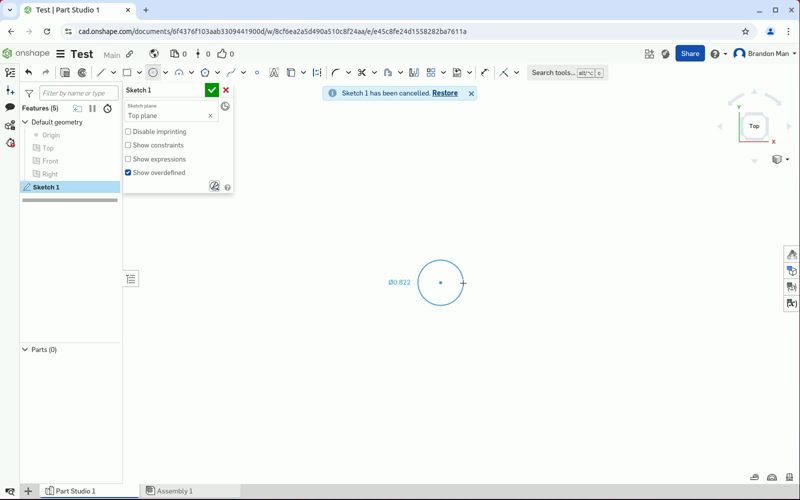
scroll(-6)
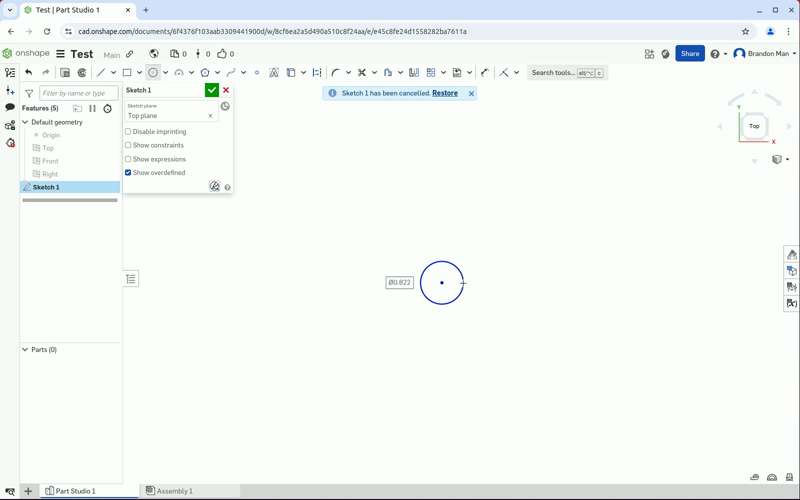
scroll(-6)
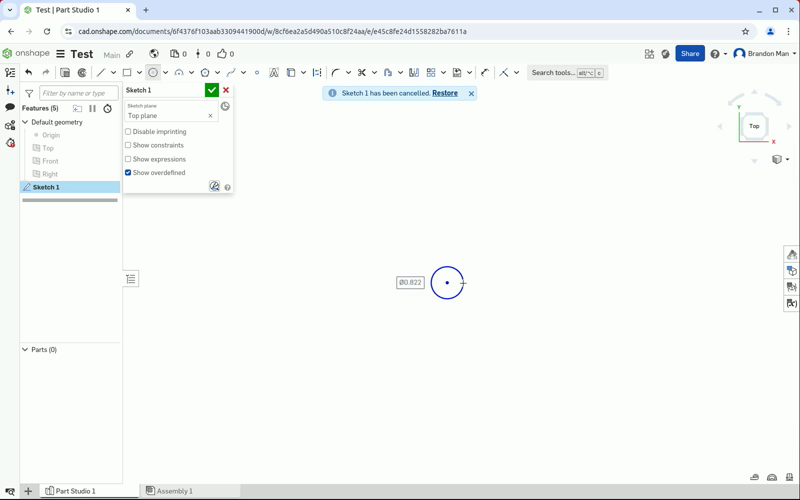
scroll(-6)
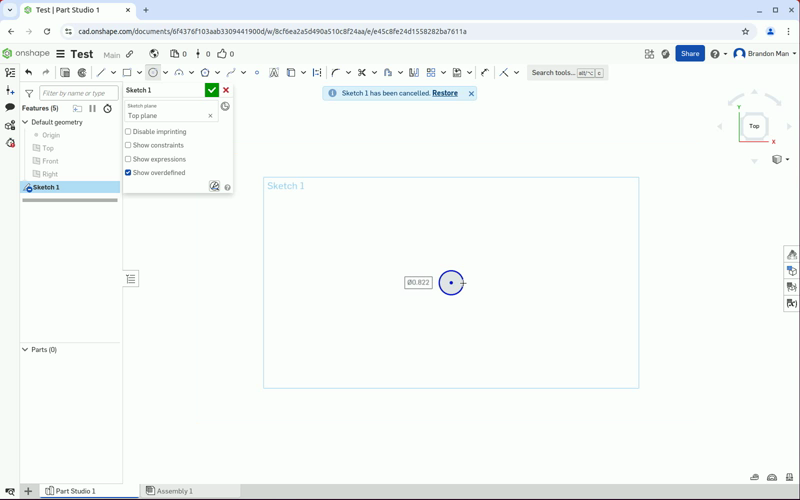
scroll(-6)
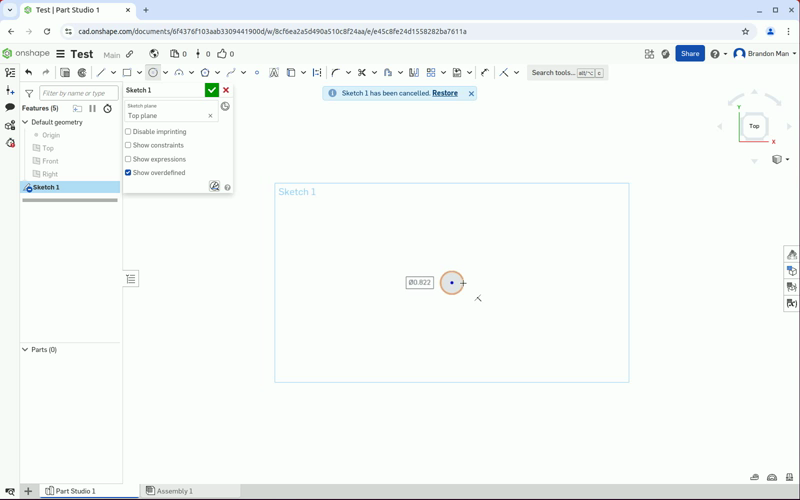
scroll(-6)
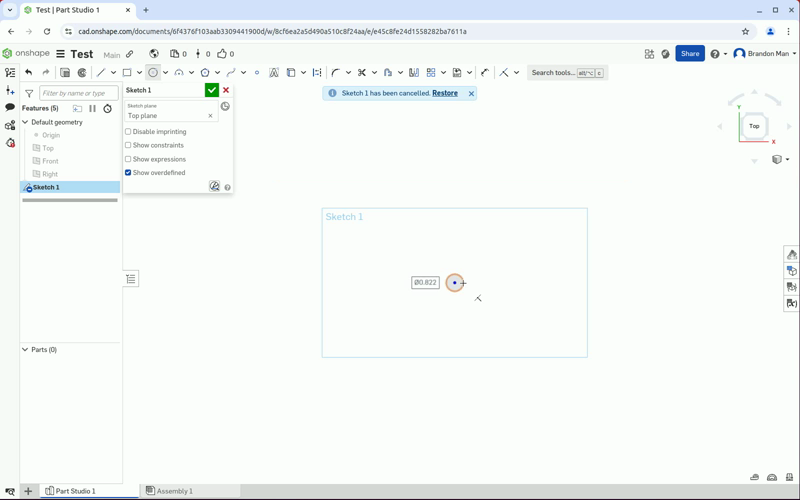
scroll(-6)
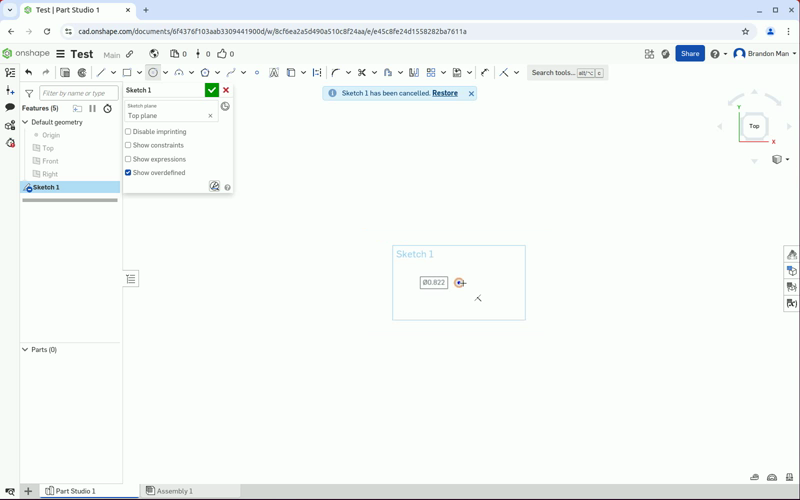
scroll(-6)
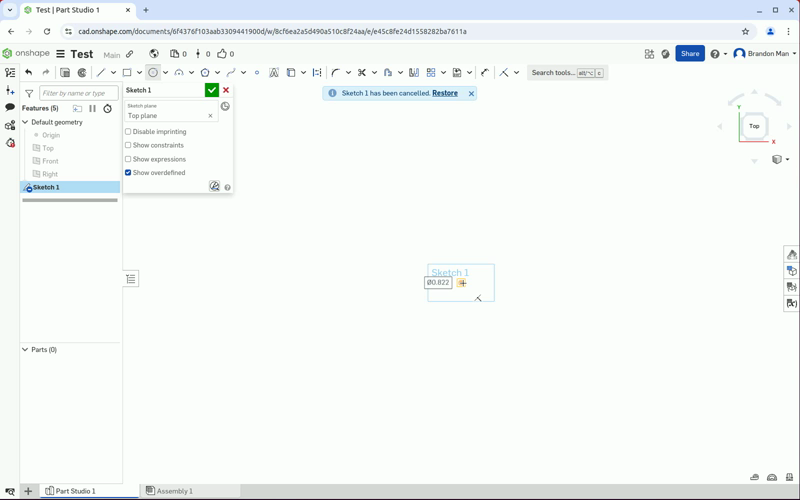
key(esc)
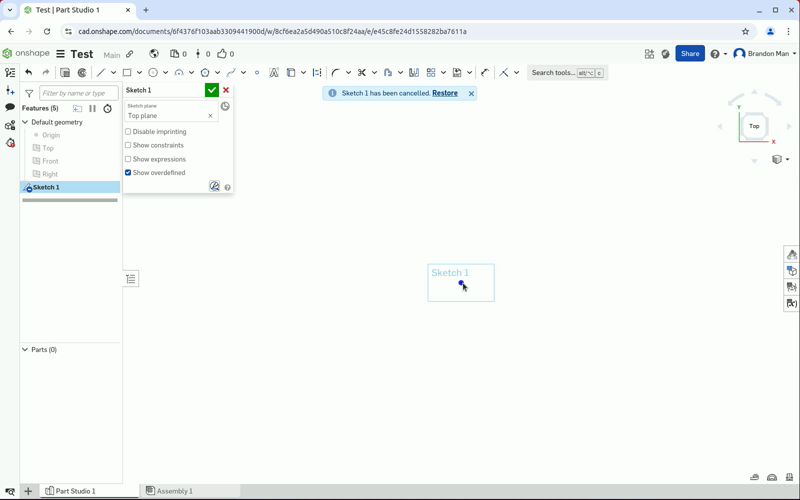
key(c)
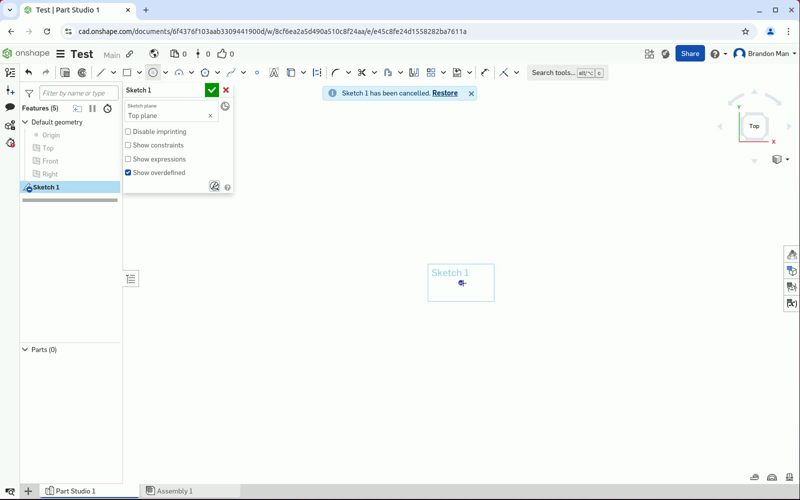
key_down(shift)
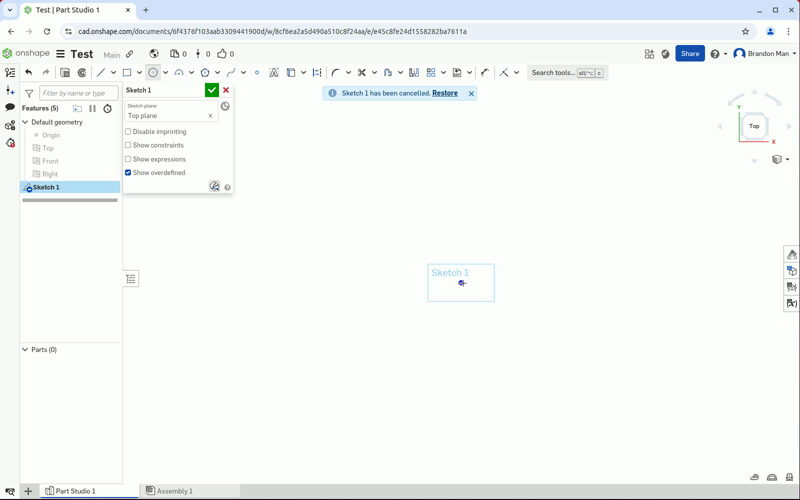
mouse_move(461, 282)
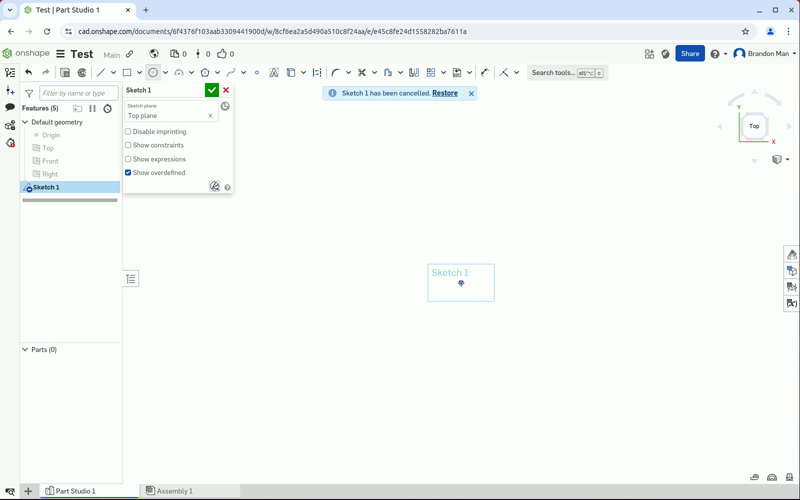
scroll(6)
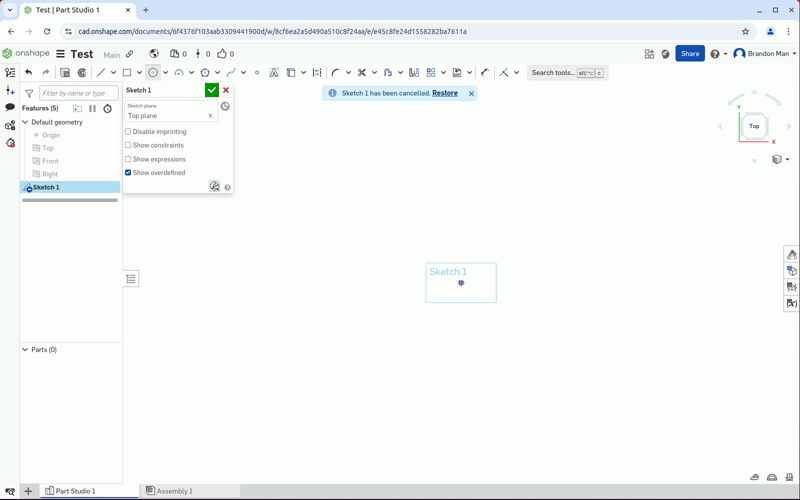
scroll(6)
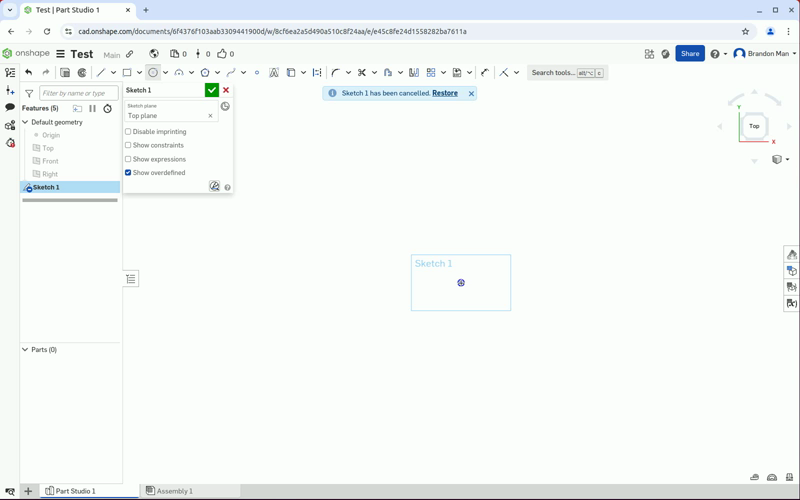
scroll(6)
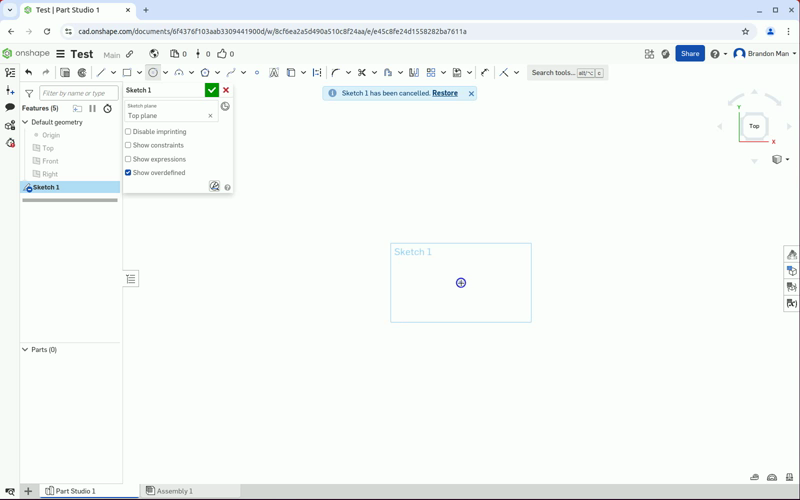
scroll(6)
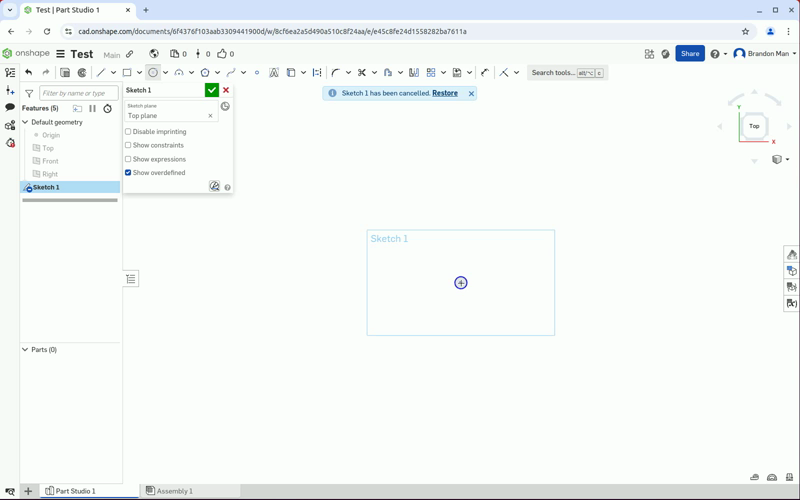
scroll(6)
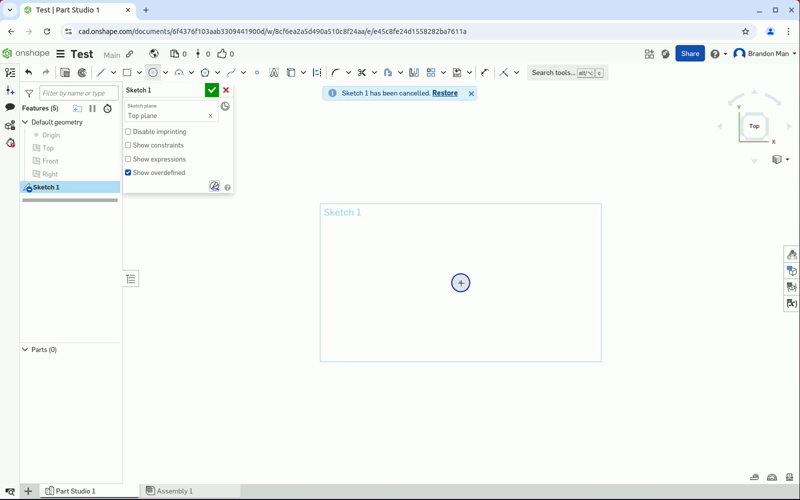
scroll(6)
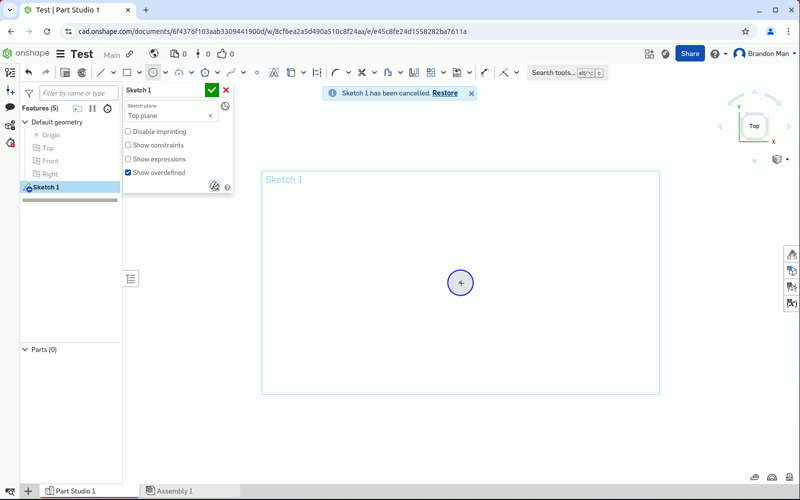
scroll(6)
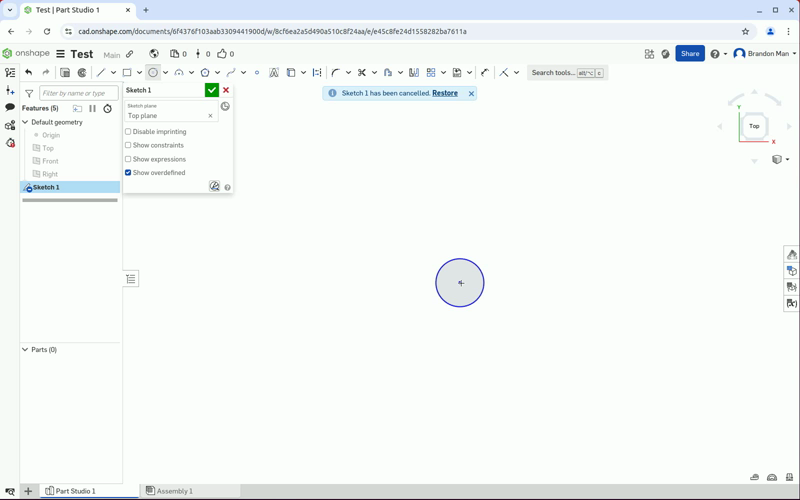
click(461, 282)
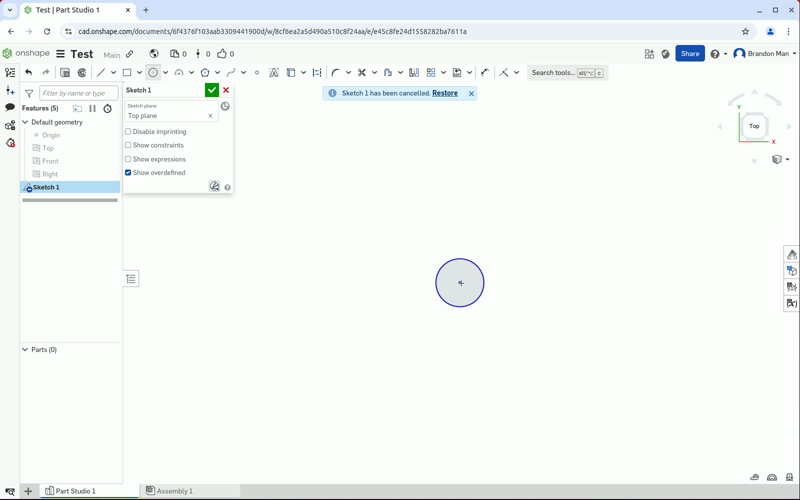
scroll(-6)
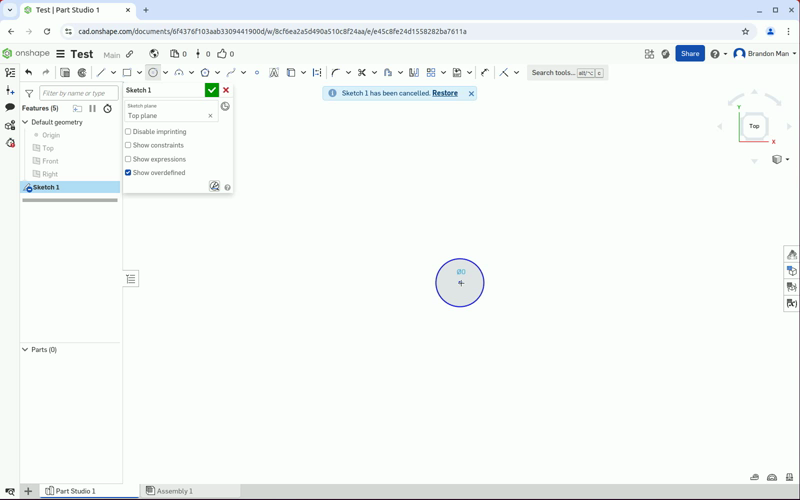
scroll(-6)
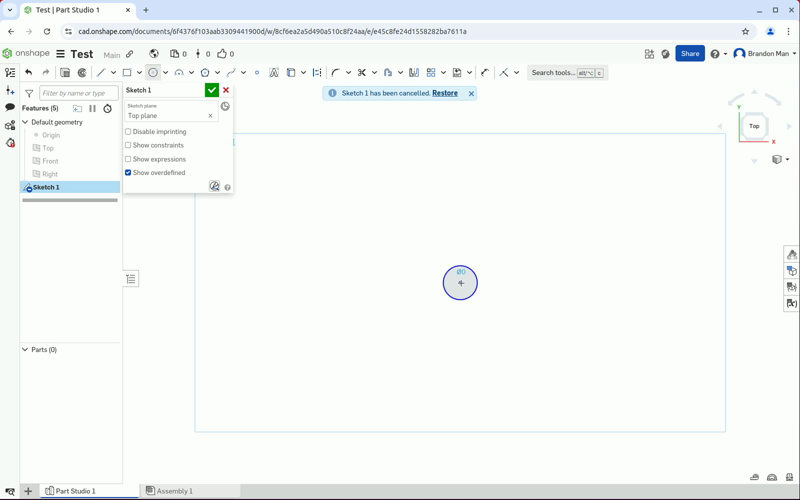
scroll(-6)
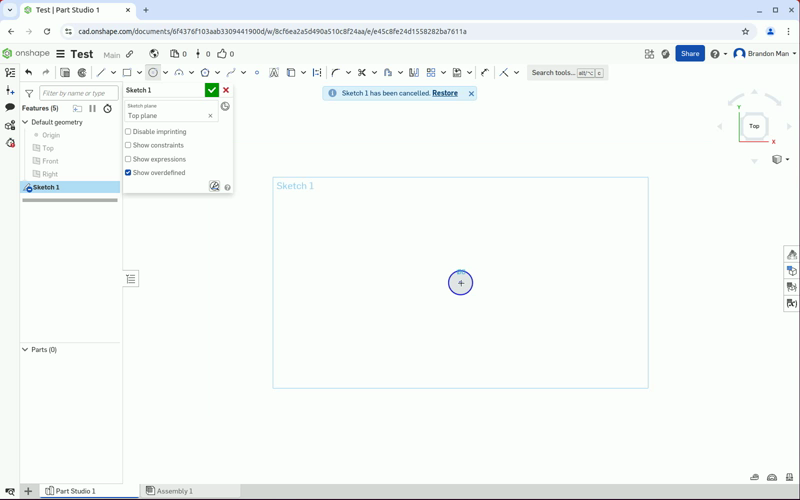
scroll(-6)
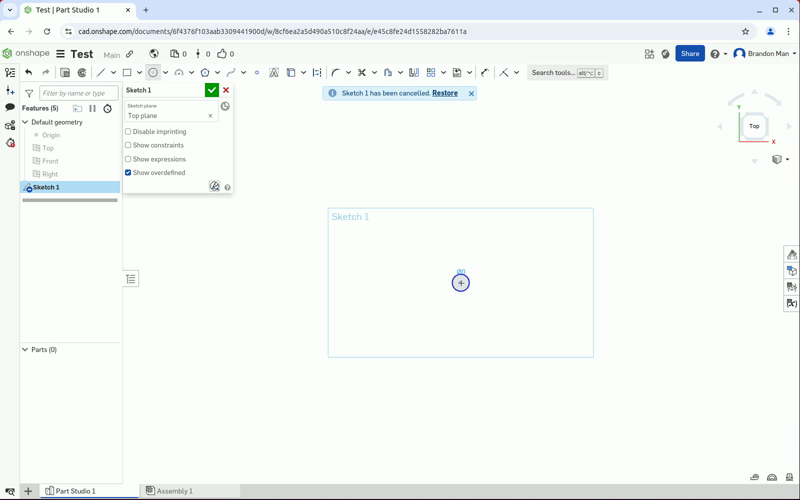
scroll(-6)
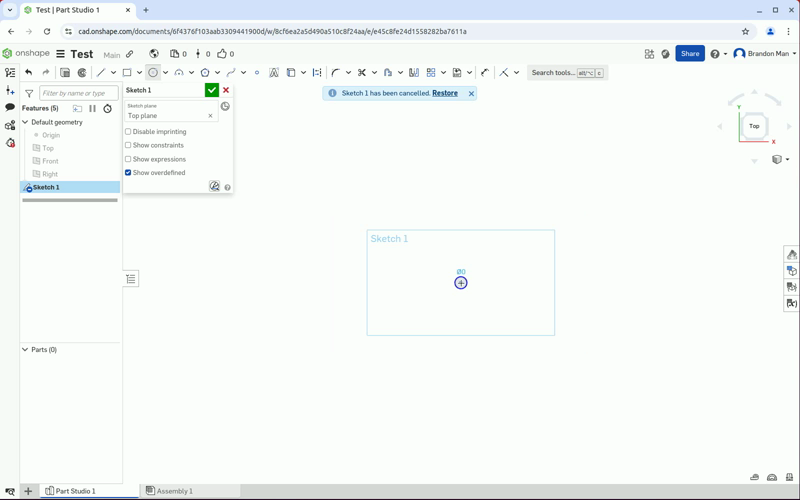
scroll(-6)
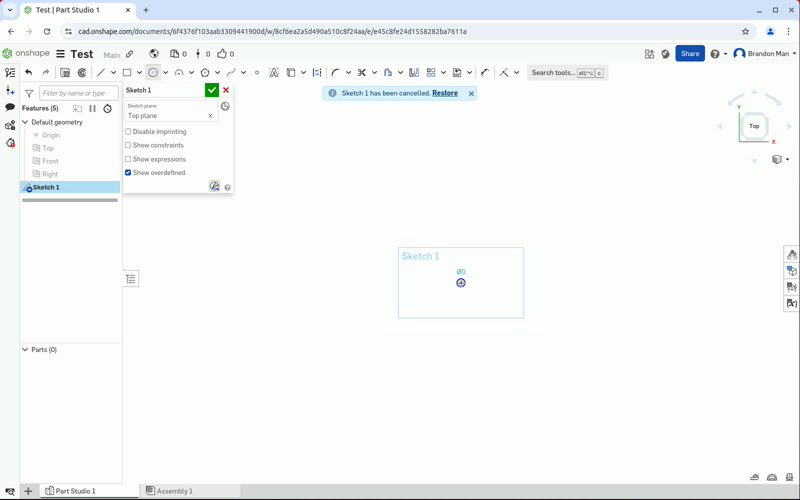
scroll(-6)
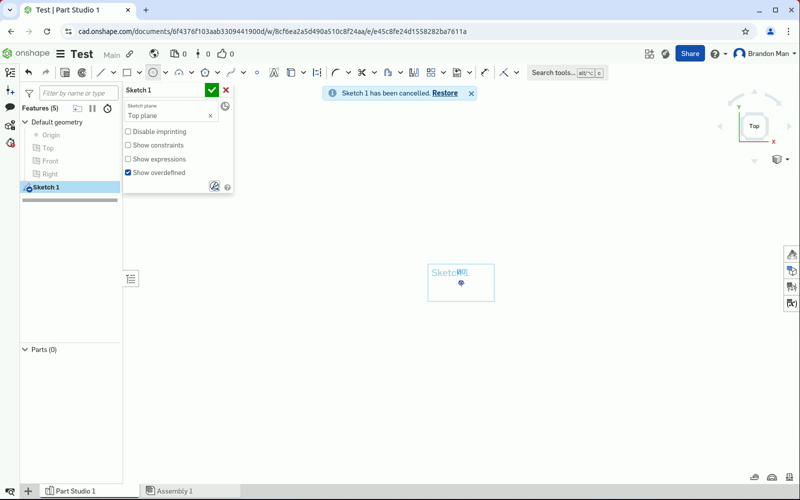
key_up(shift)
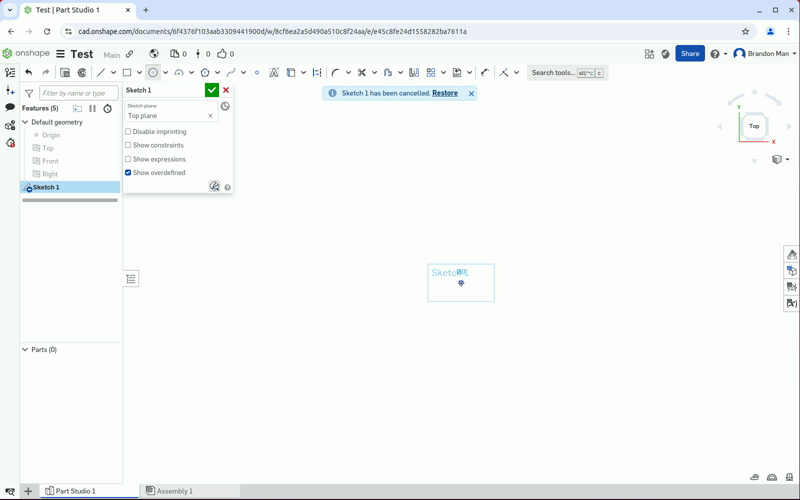
mouse_move(462, 282)
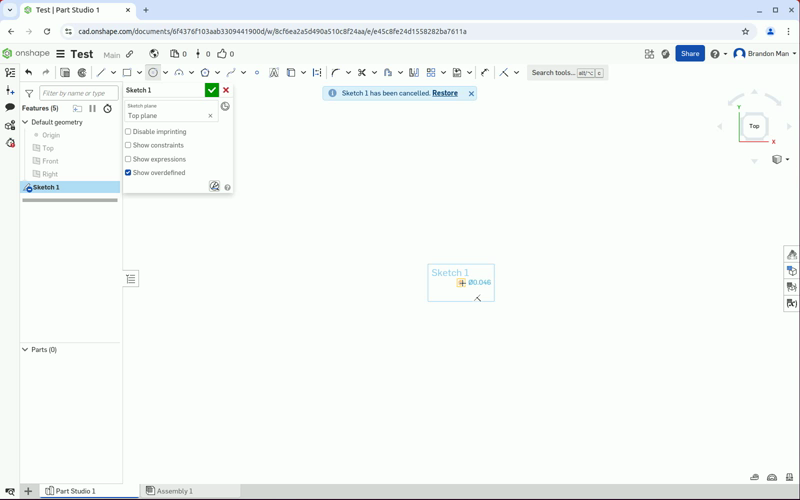
scroll(6)
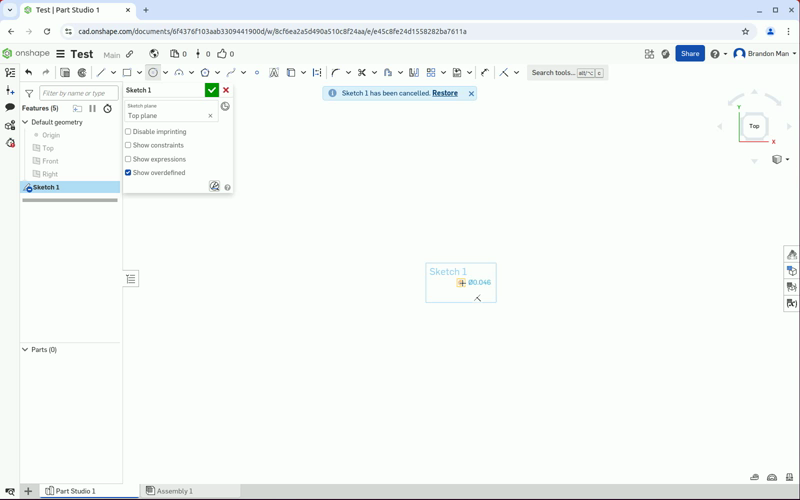
scroll(6)
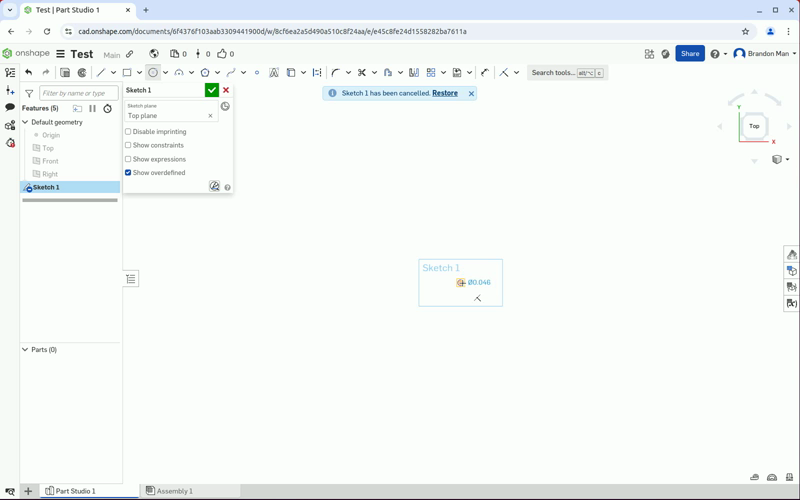
scroll(6)
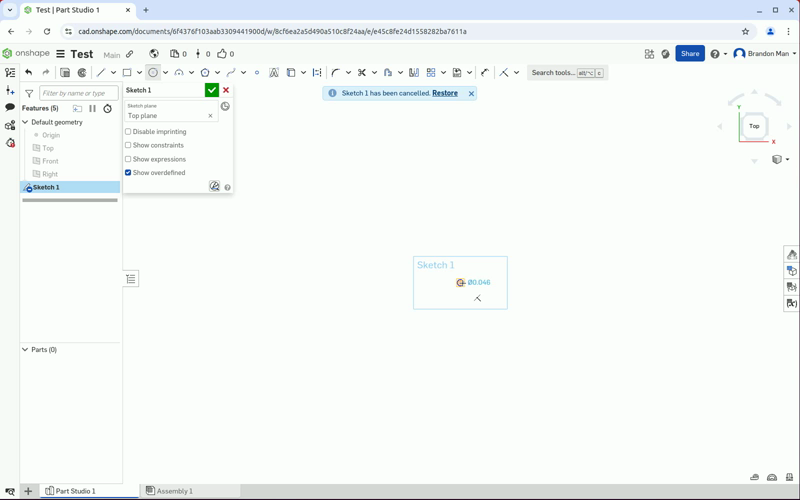
scroll(6)
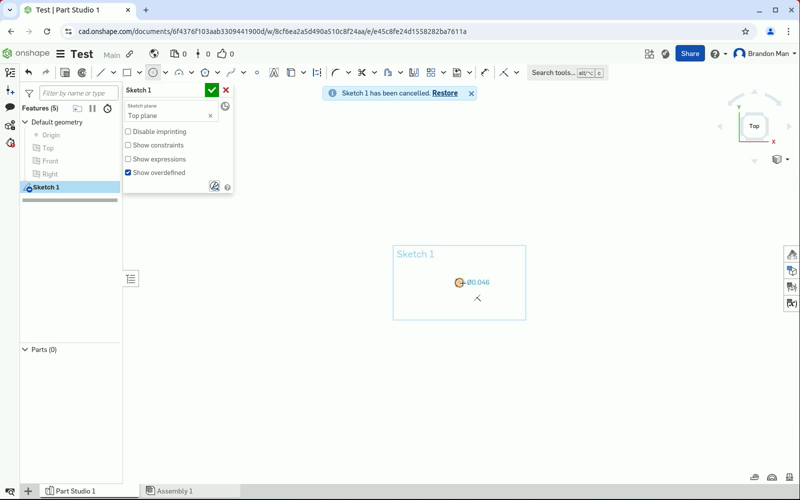
scroll(6)
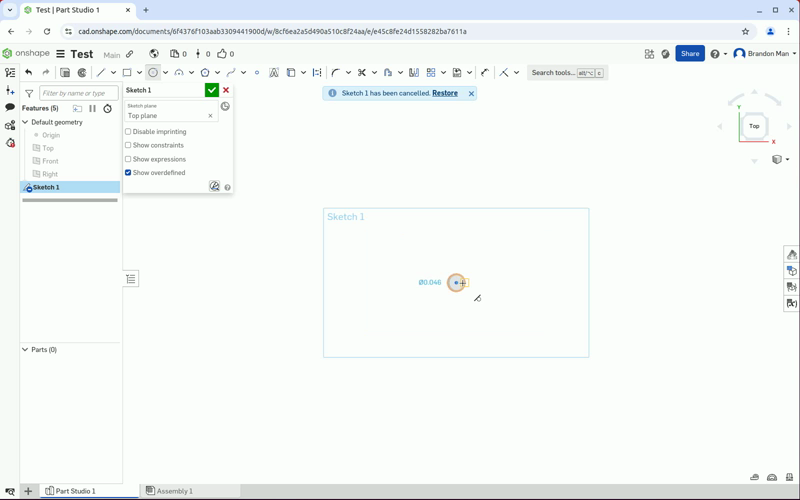
scroll(6)
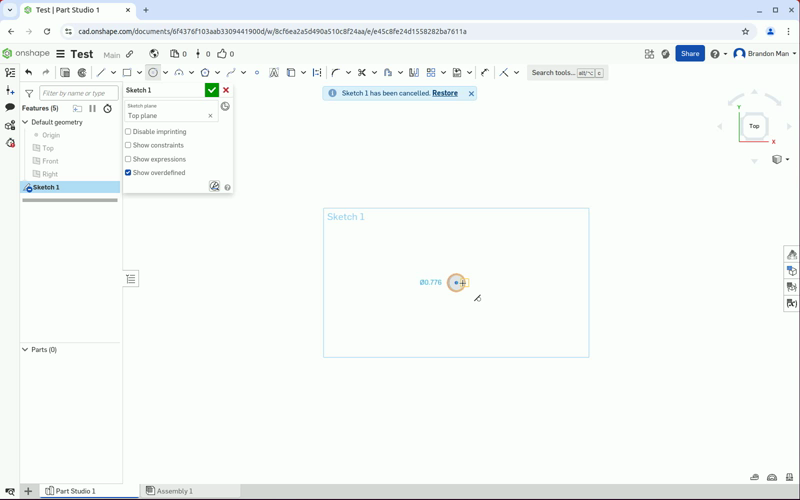
scroll(6)
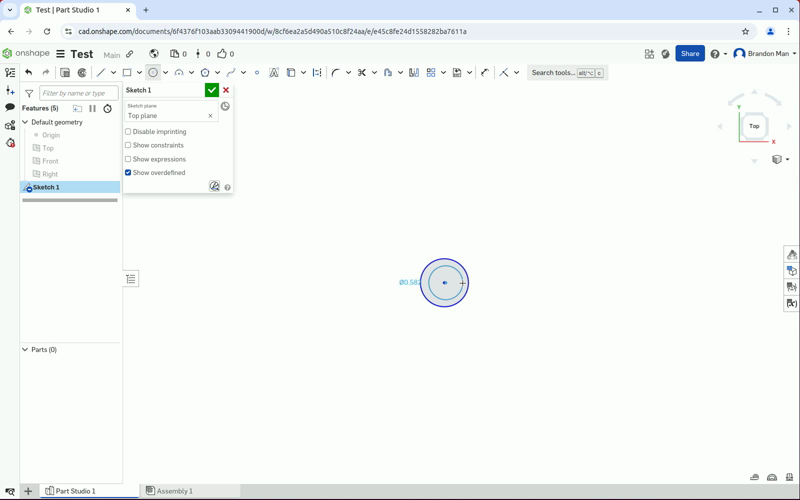
click(462, 282)
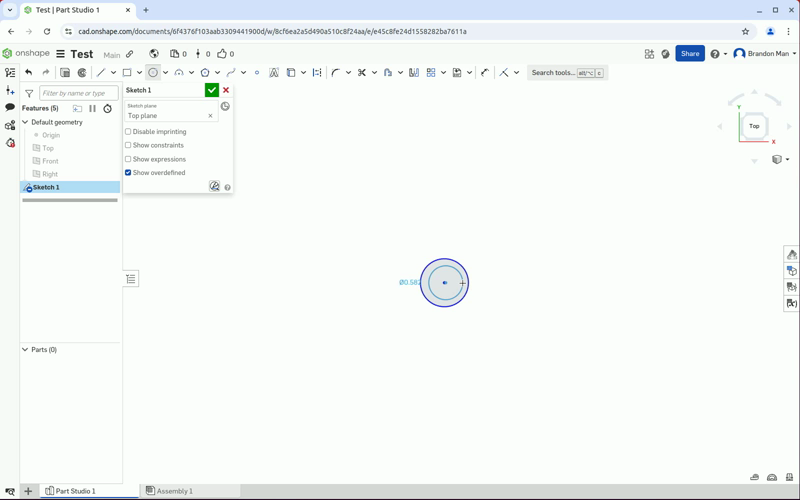
scroll(-6)
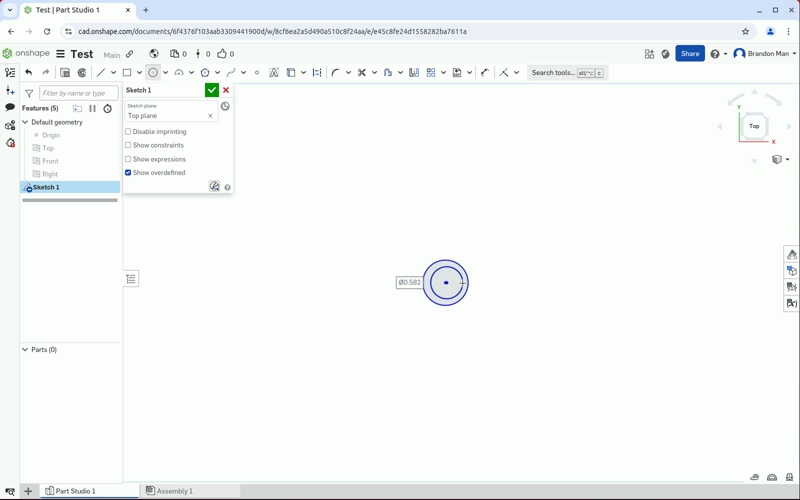
scroll(-6)
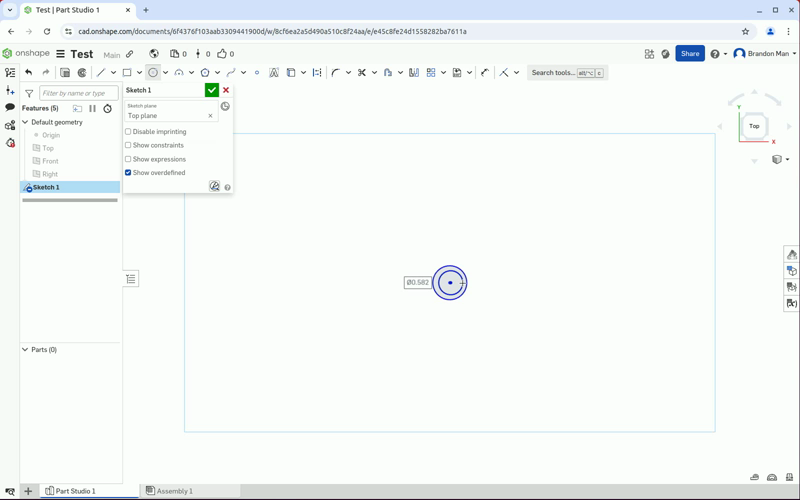
scroll(-6)
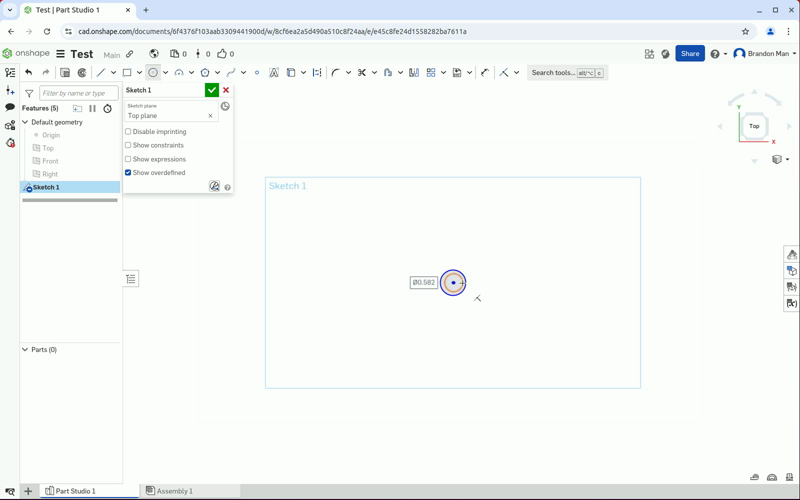
scroll(-6)
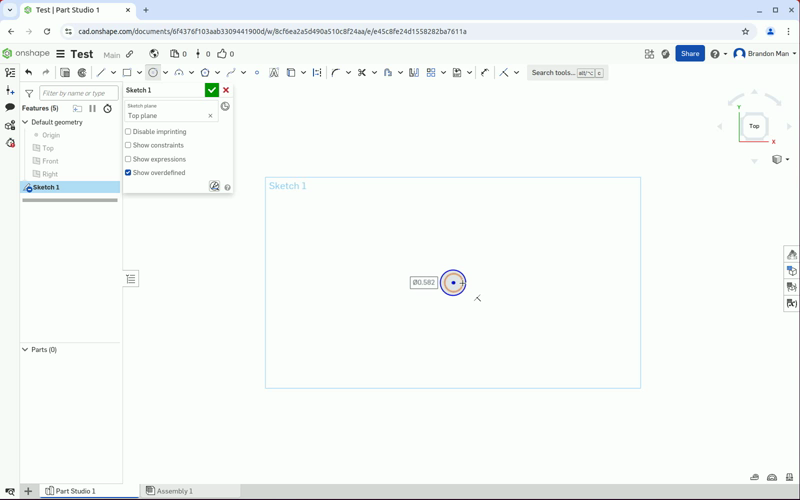
scroll(-6)
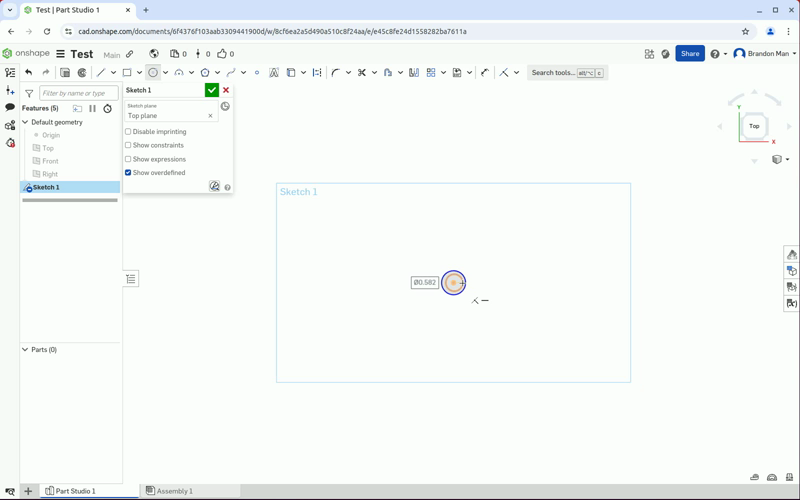
scroll(-6)
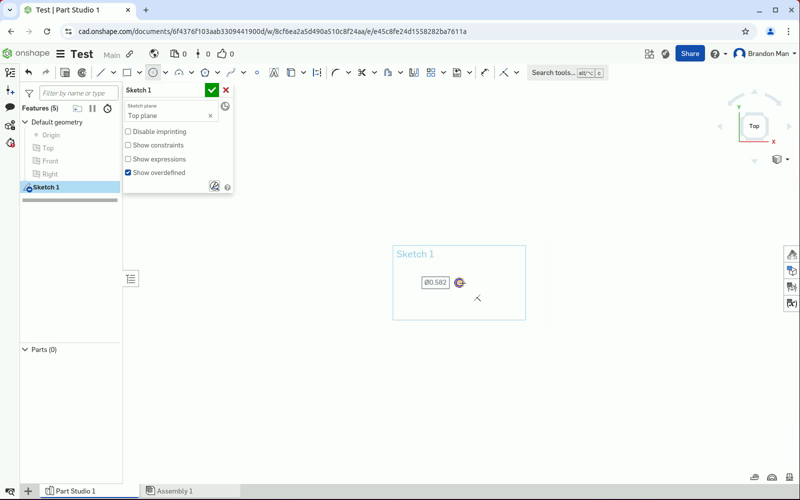
scroll(-6)
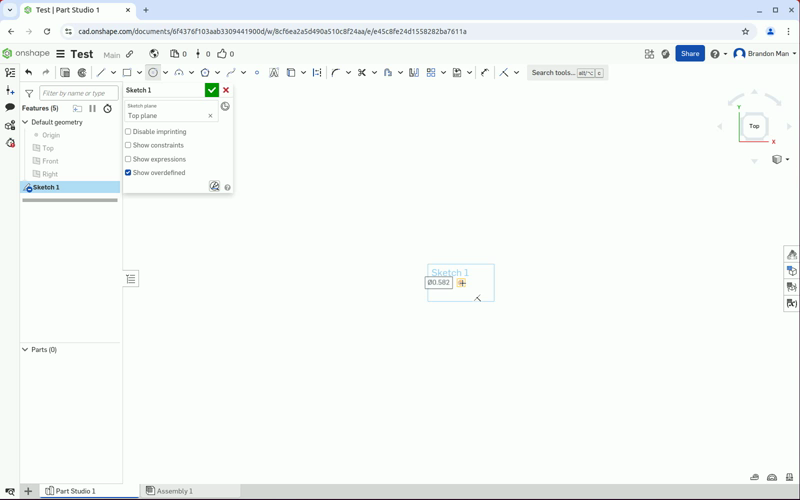
key(esc)
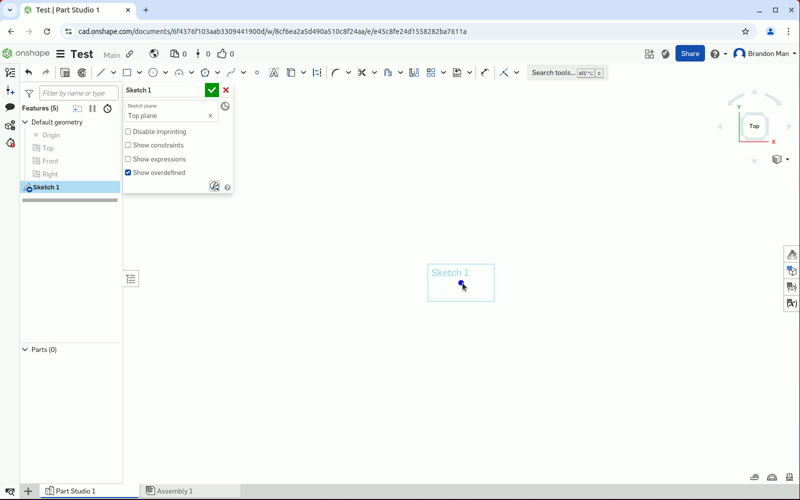
mouse_move(462, 283)
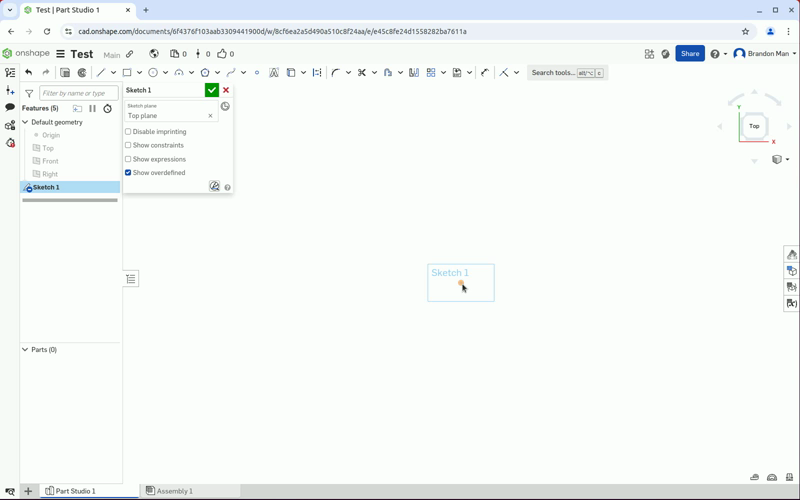
scroll(6)
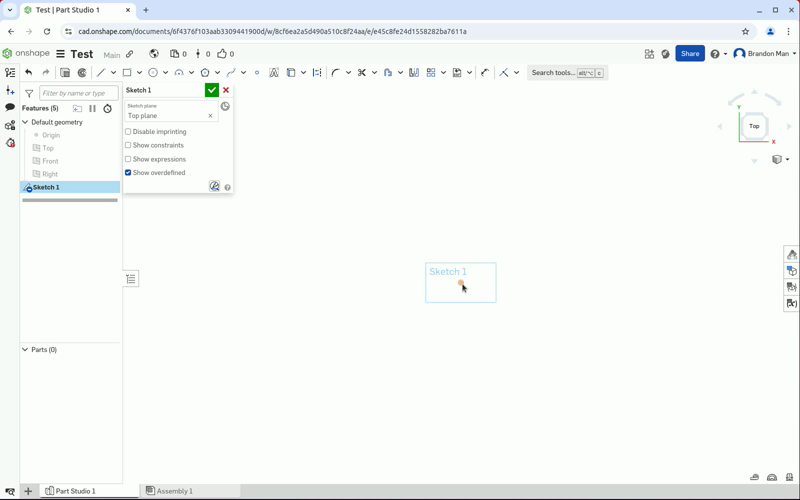
scroll(6)
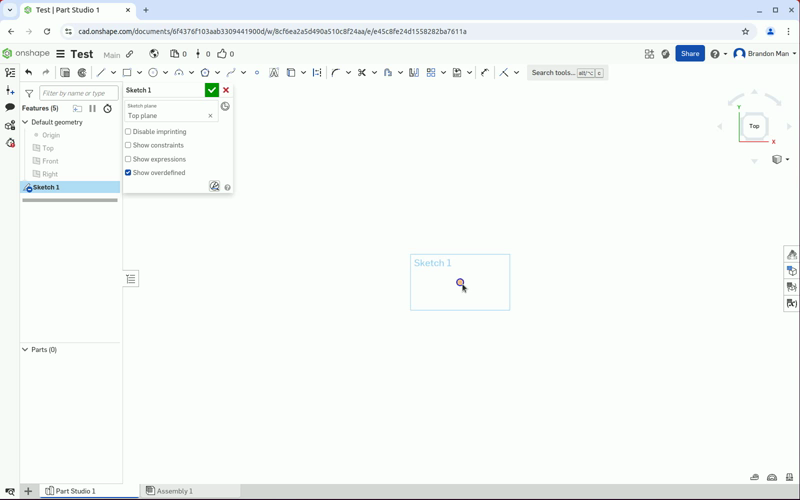
scroll(6)
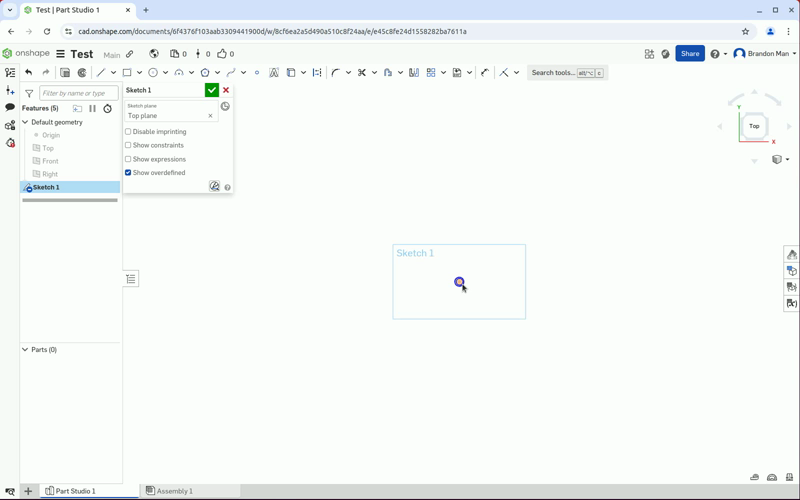
scroll(6)
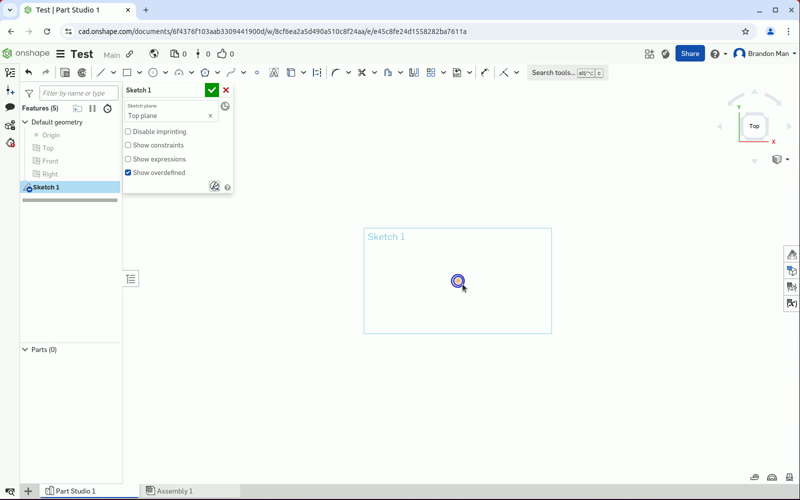
scroll(6)
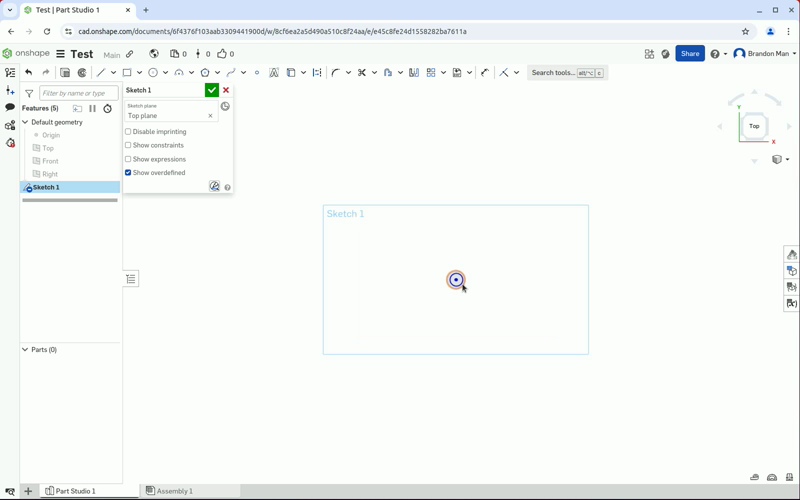
scroll(6)
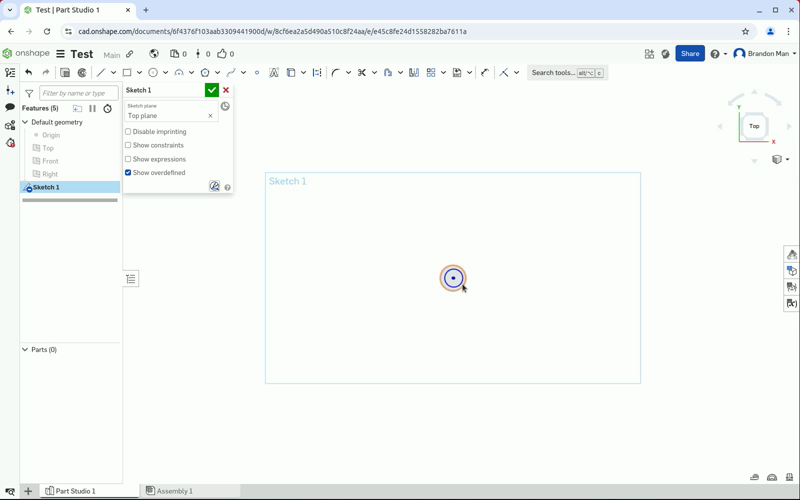
scroll(6)
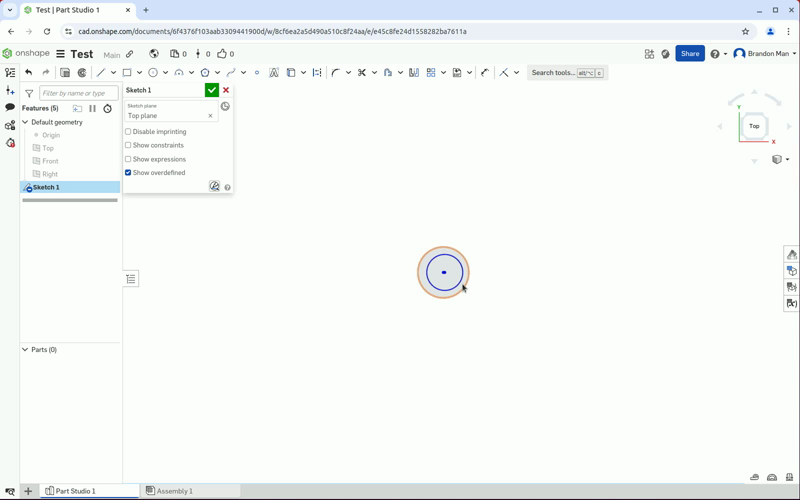
click(462, 283)
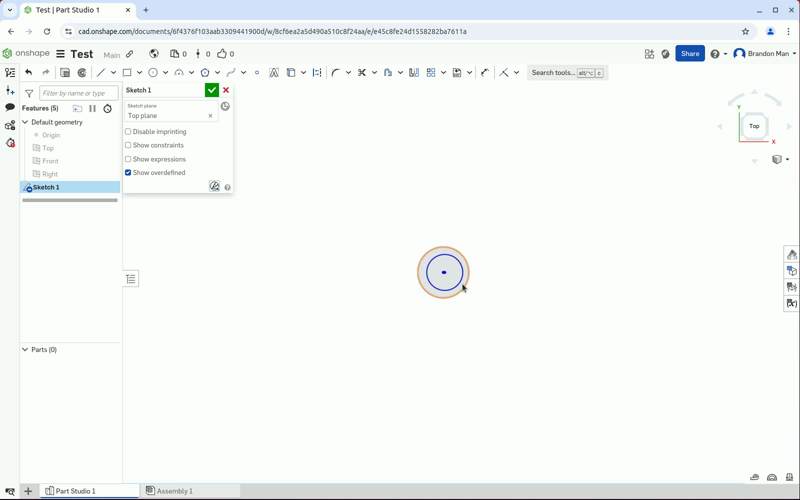
scroll(-6)
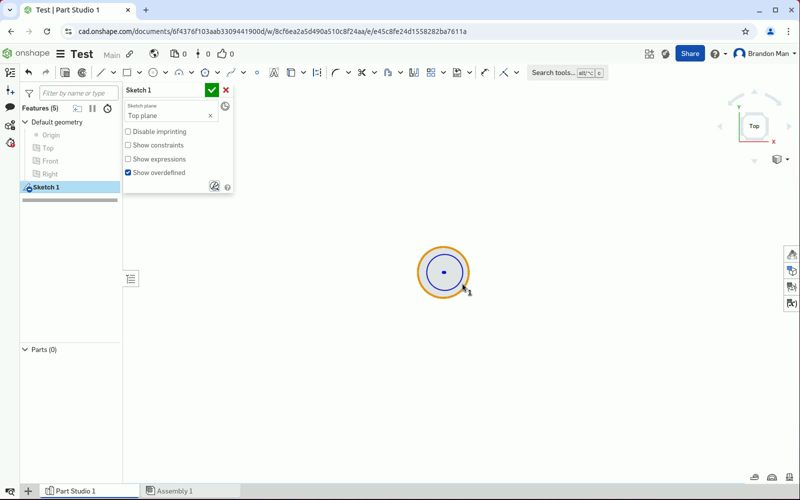
scroll(-6)
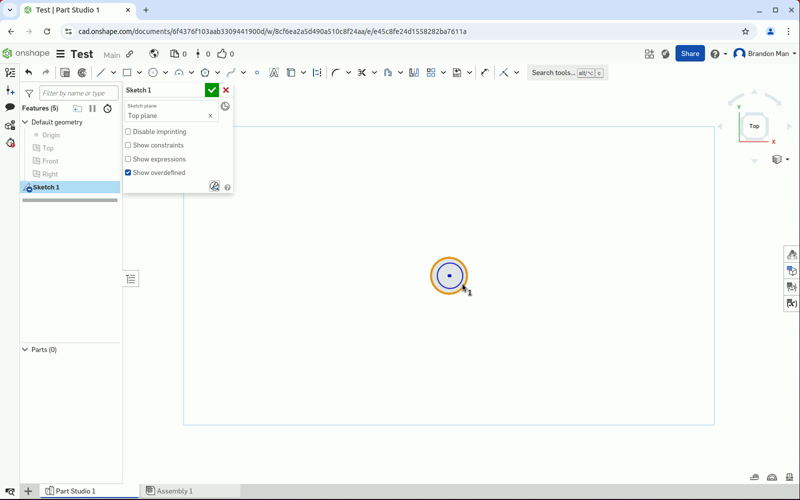
scroll(-6)
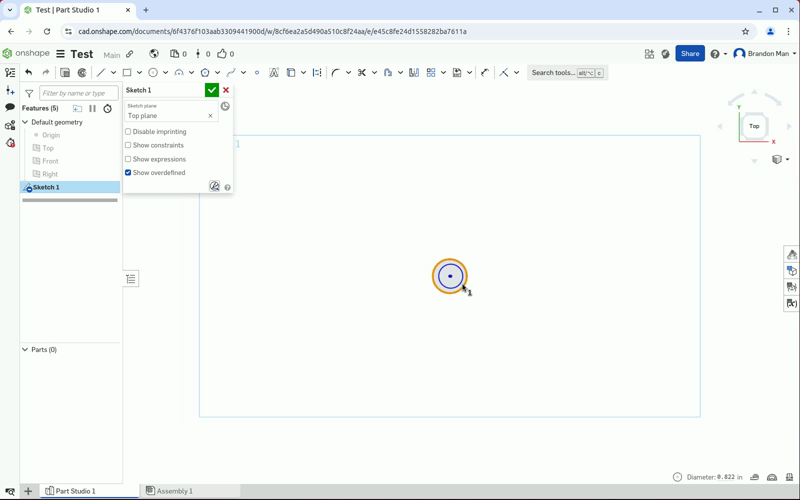
scroll(-6)
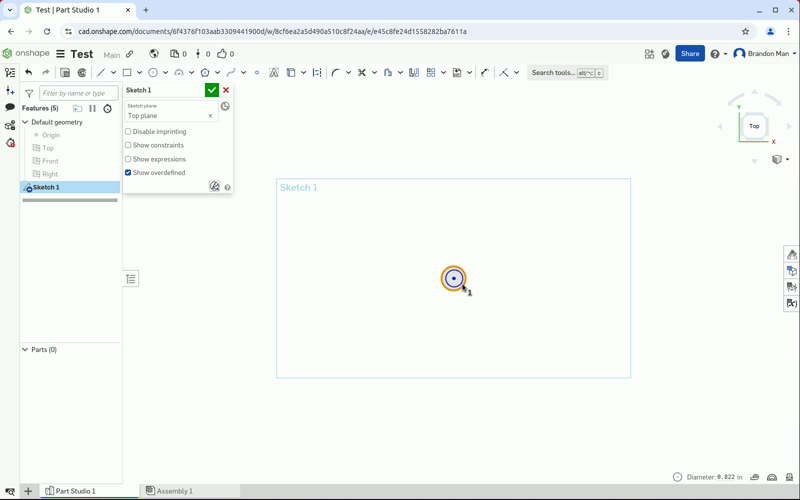
scroll(-6)
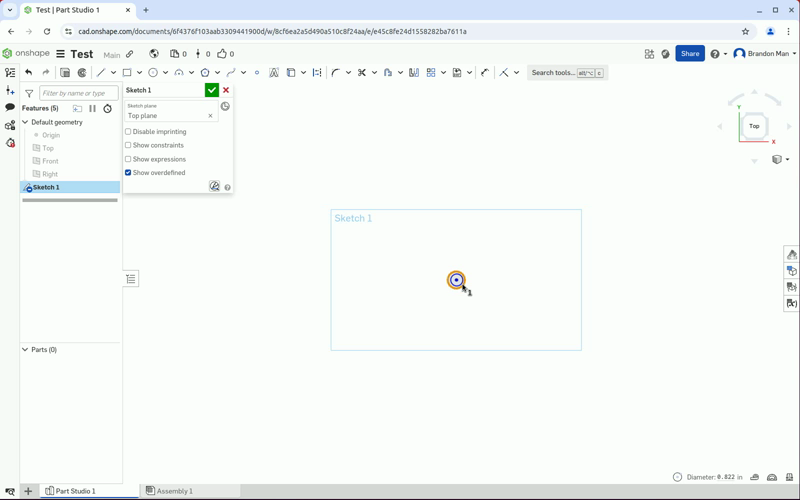
scroll(-6)
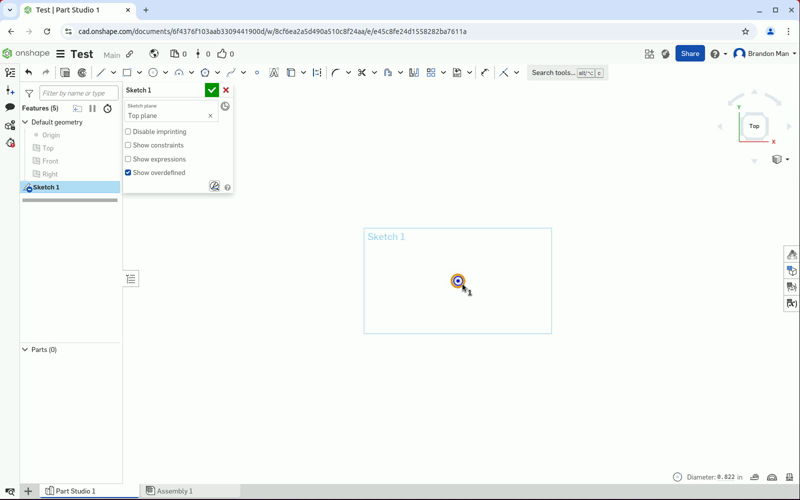
scroll(-6)
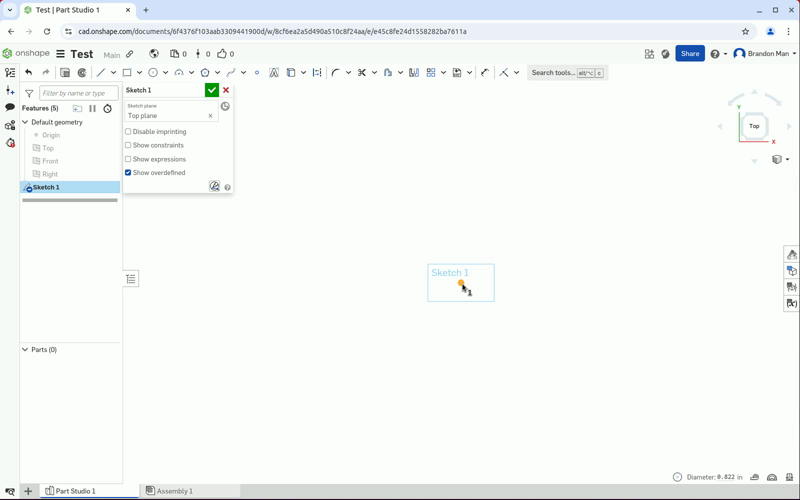
mouse_move(73, 352)
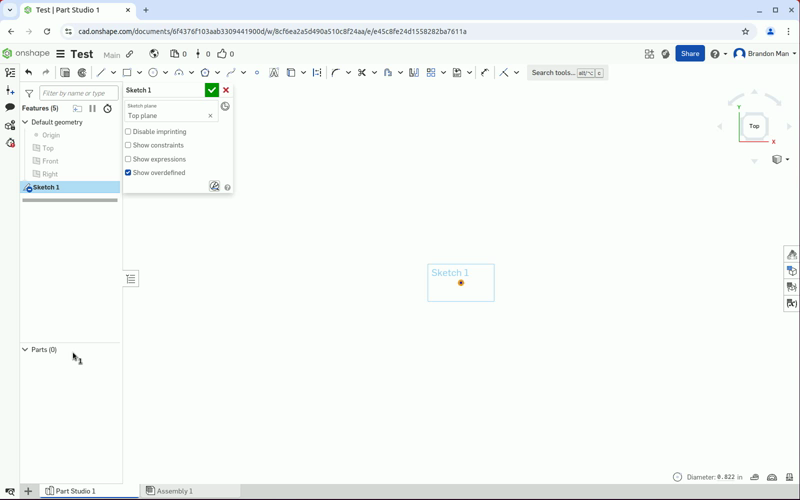
key(shift+y)
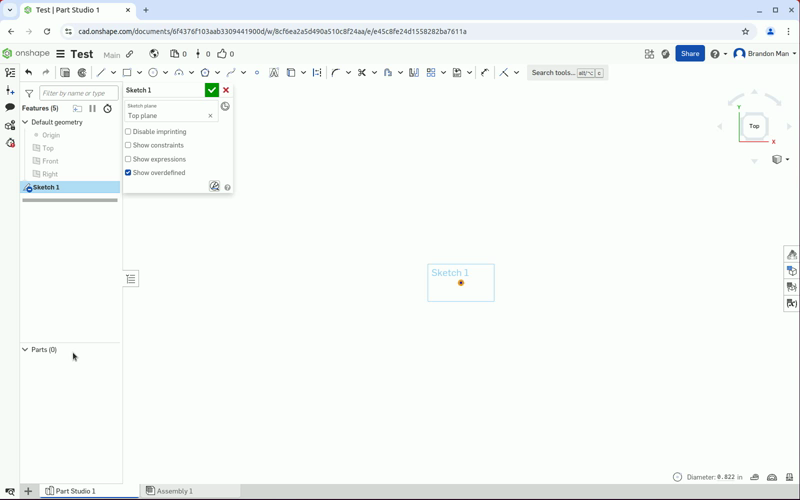
key(shift+e)
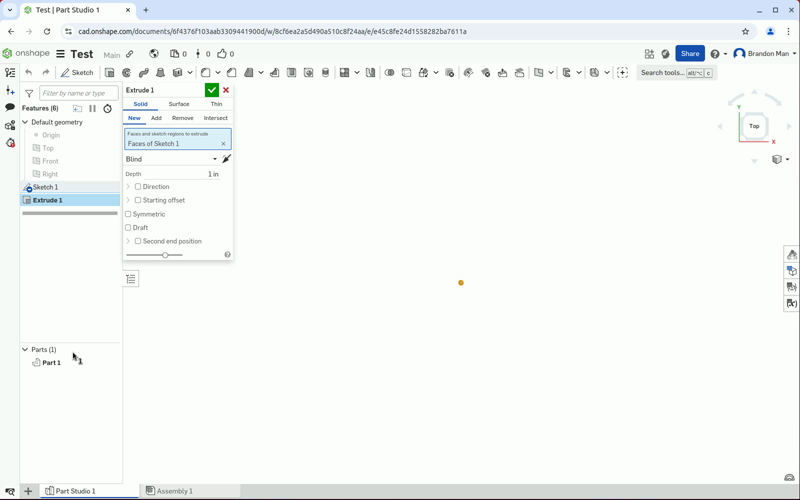
mouse_move(143, 106)
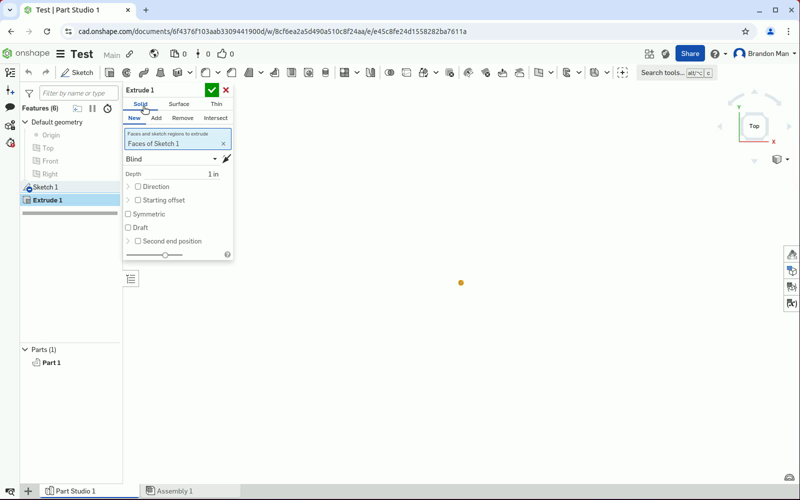
click(143, 106)
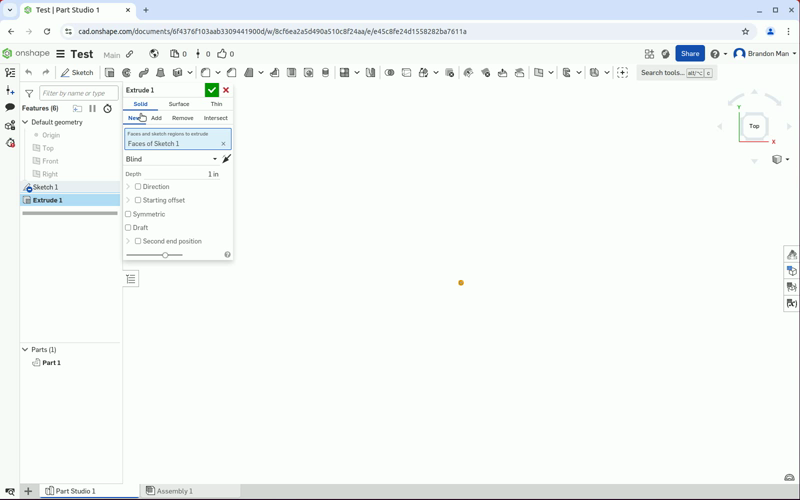
mouse_move(137, 120)
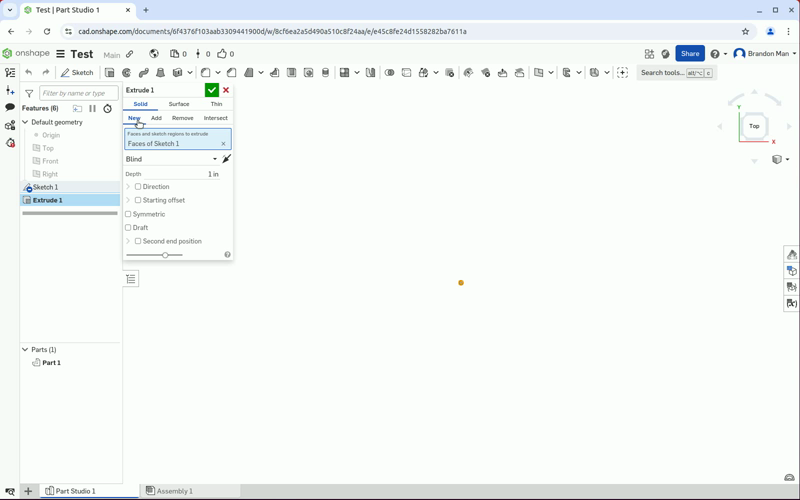
click(137, 120)
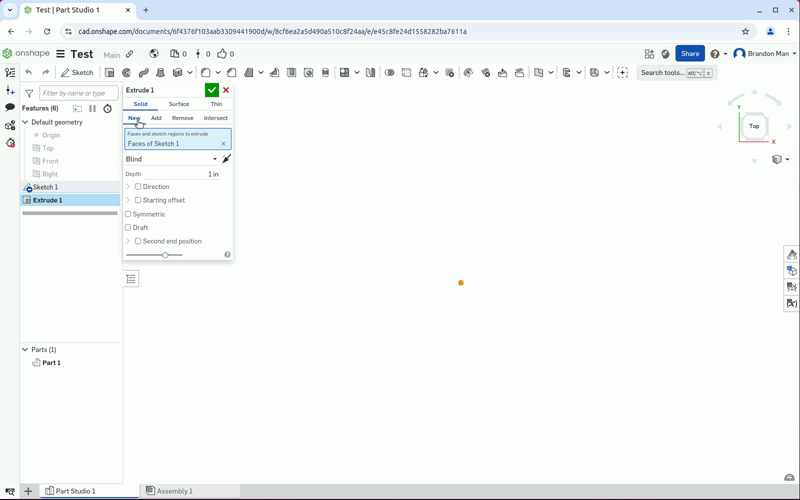
key(tab, 4)
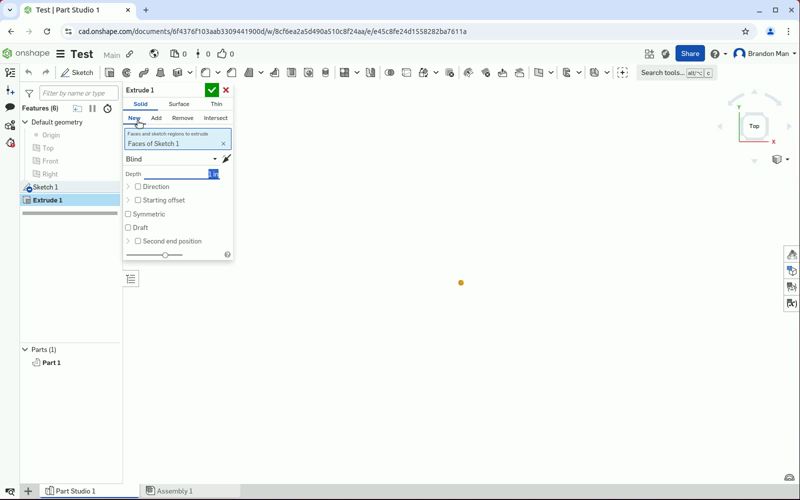
text(23.108)
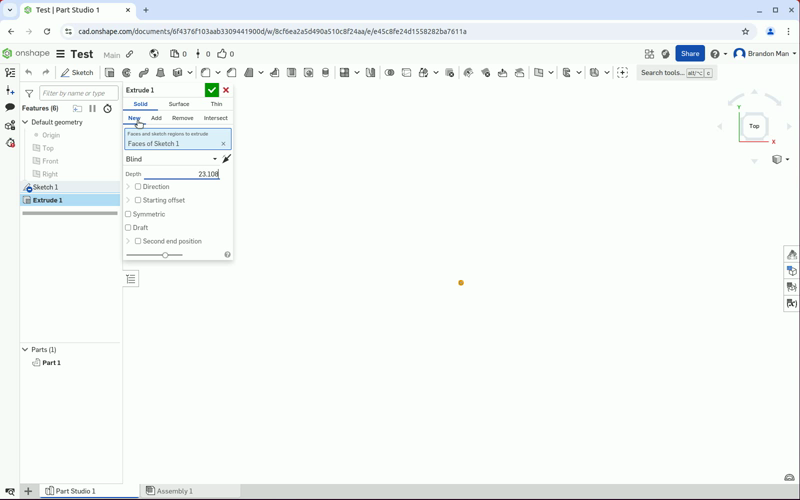
key(enter)
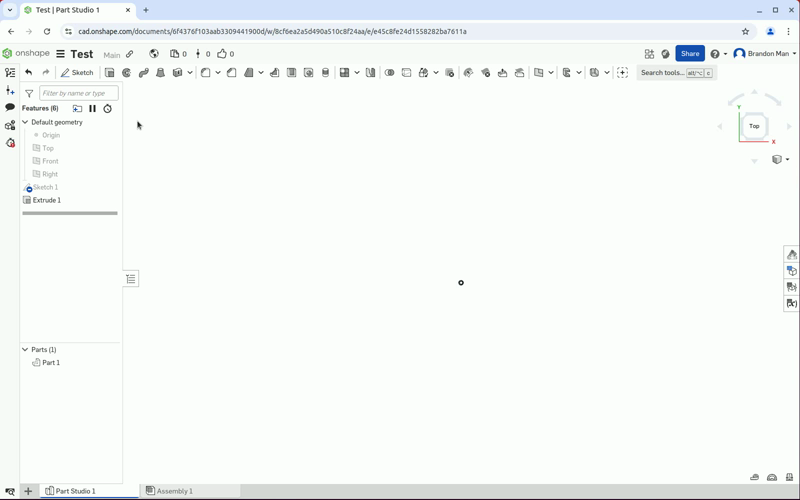
key(shift+h)
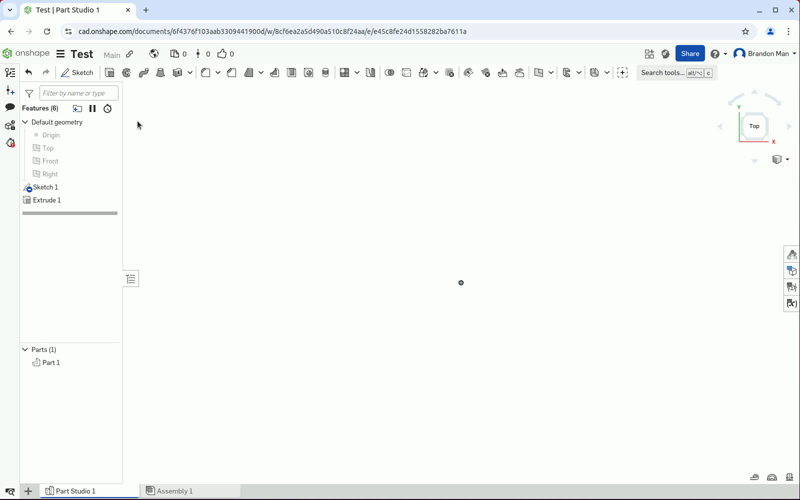
key(shift+h)
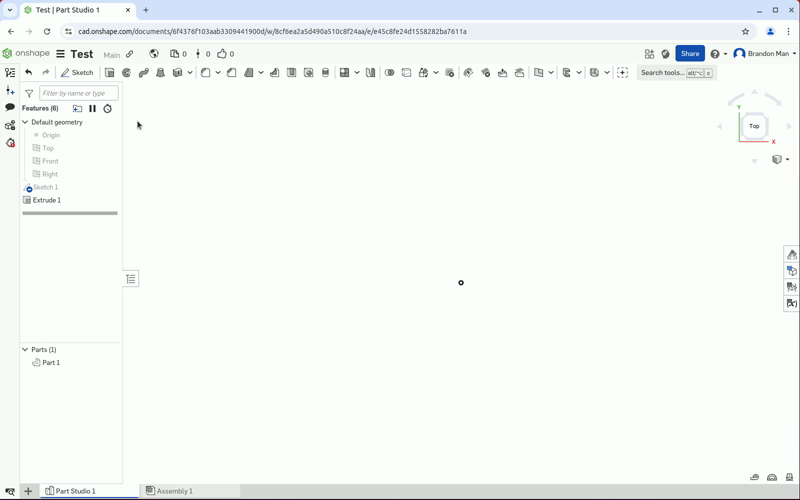
mouse_move(73, 189)
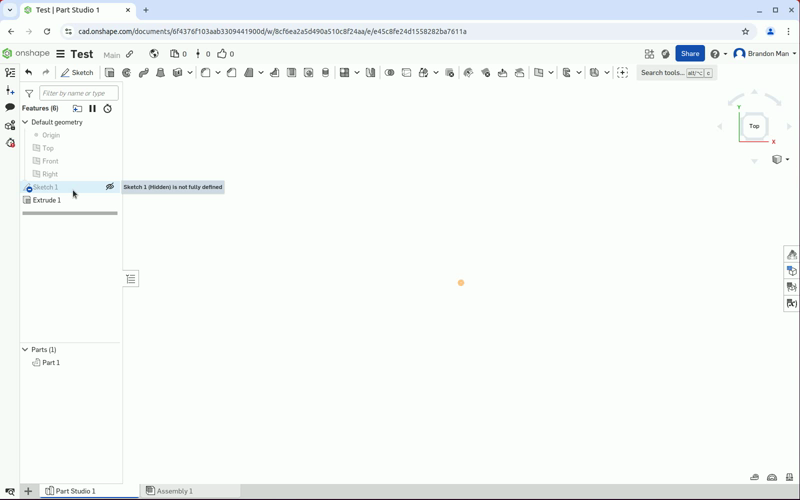
click(73, 189)
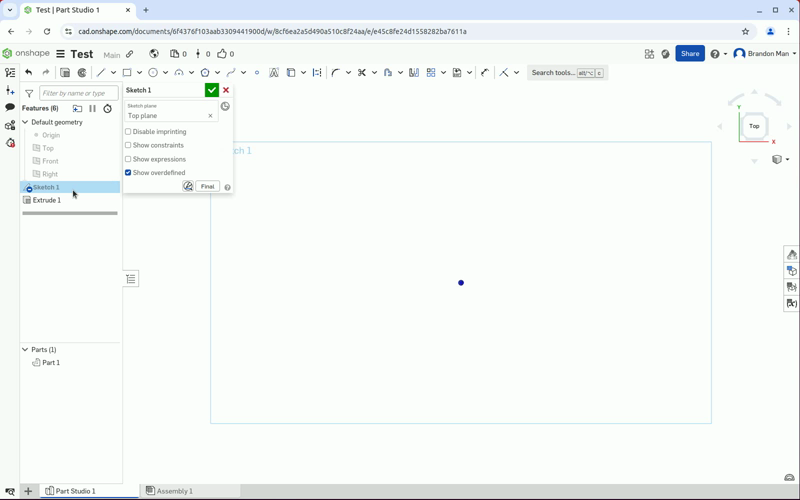
mouse_move(229, 92)
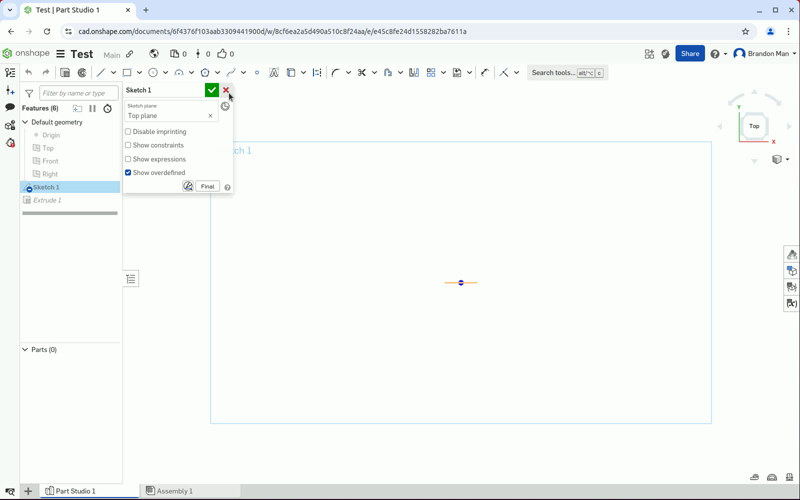
click(229, 92)
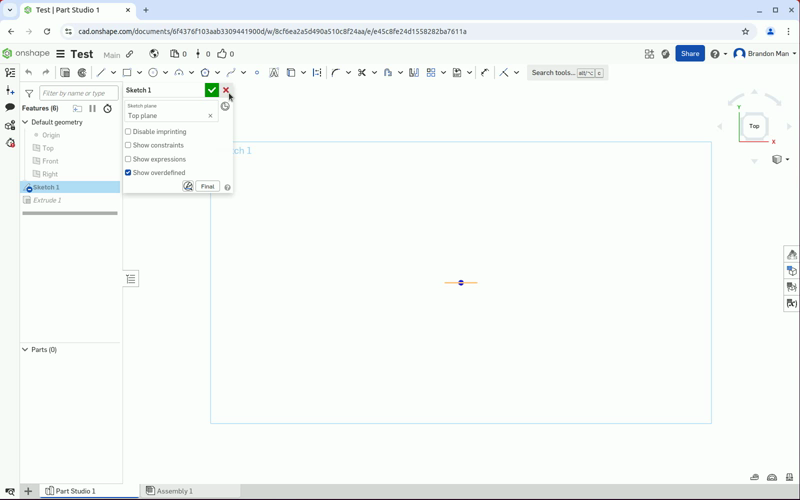
key(shift+s)
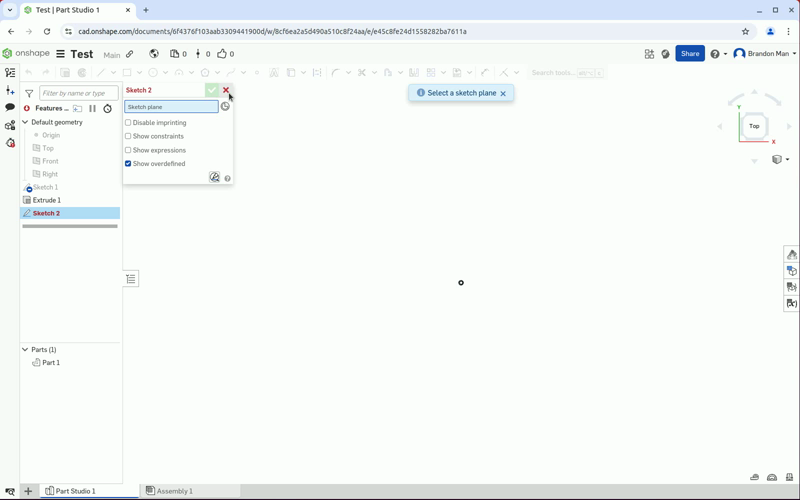
mouse_move(73, 150)
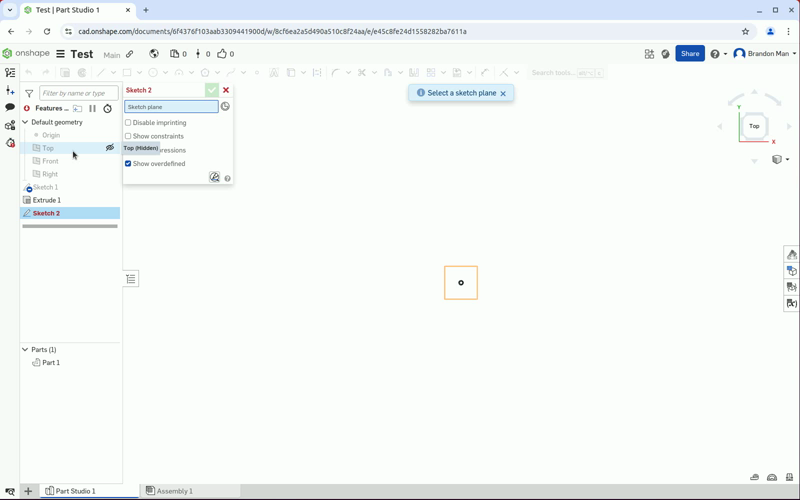
click(73, 150)
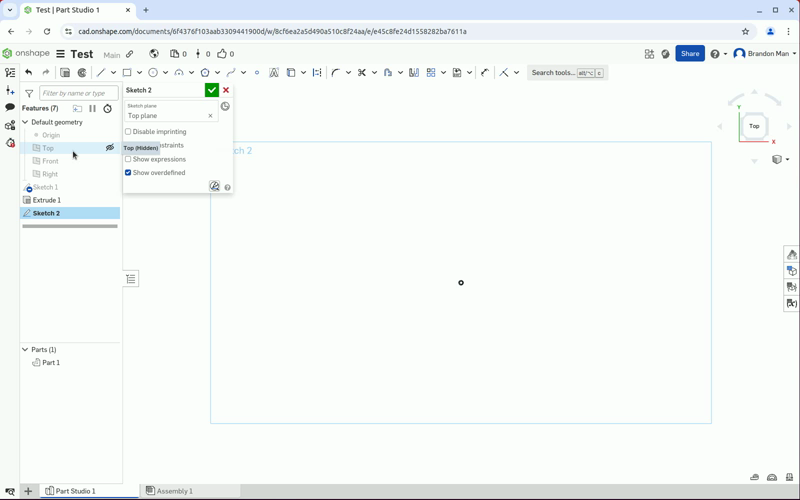
mouse_move(73, 352)
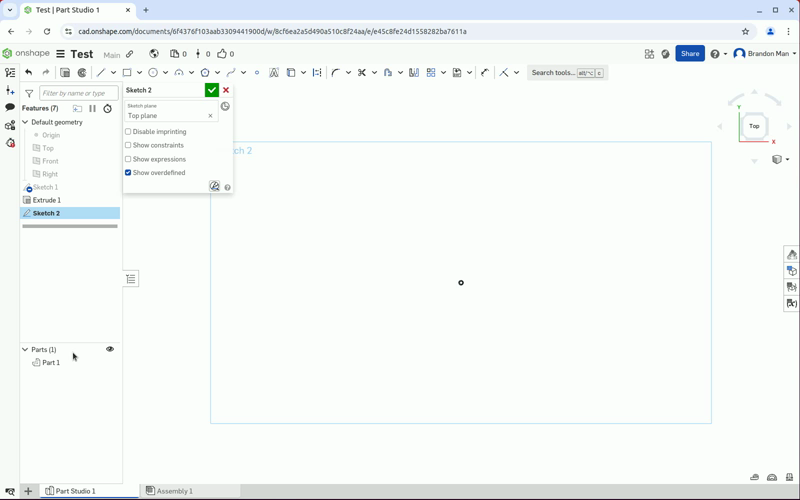
key(y)
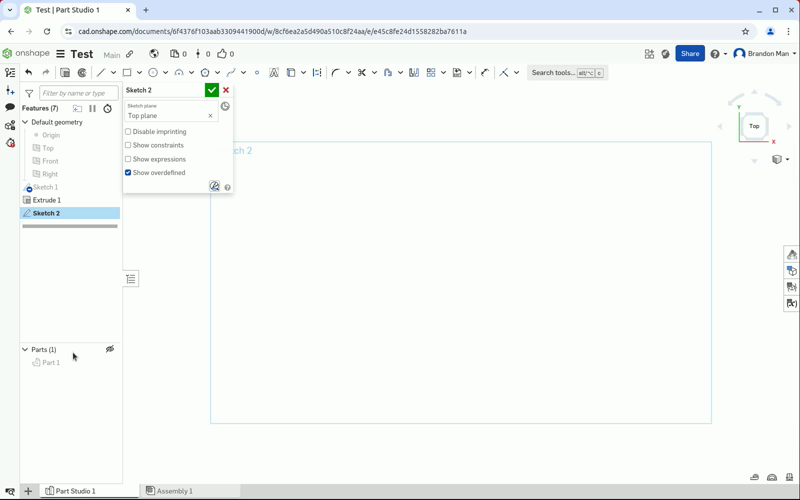
key(c)
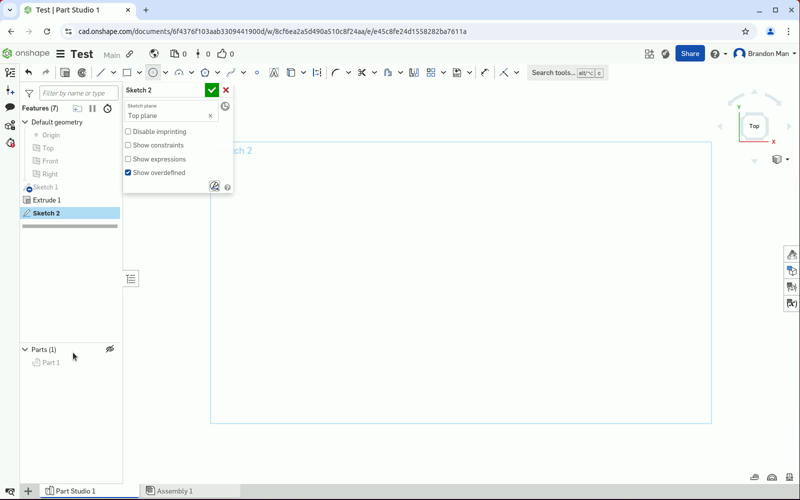
key_down(shift)
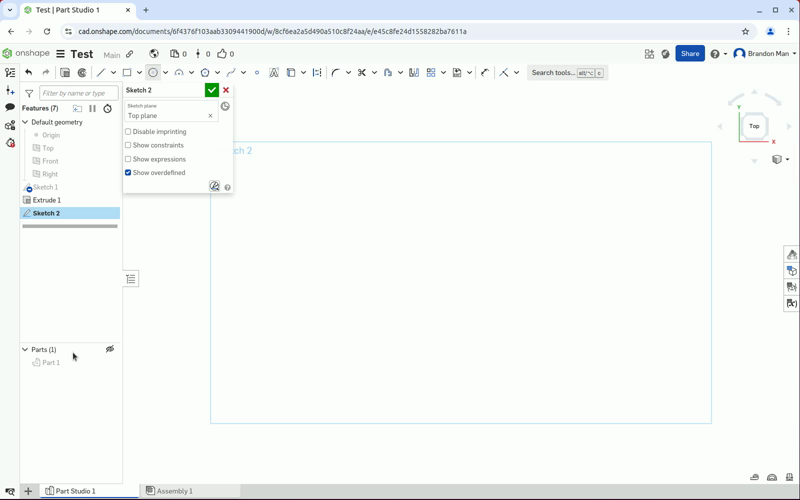
mouse_move(461, 278)
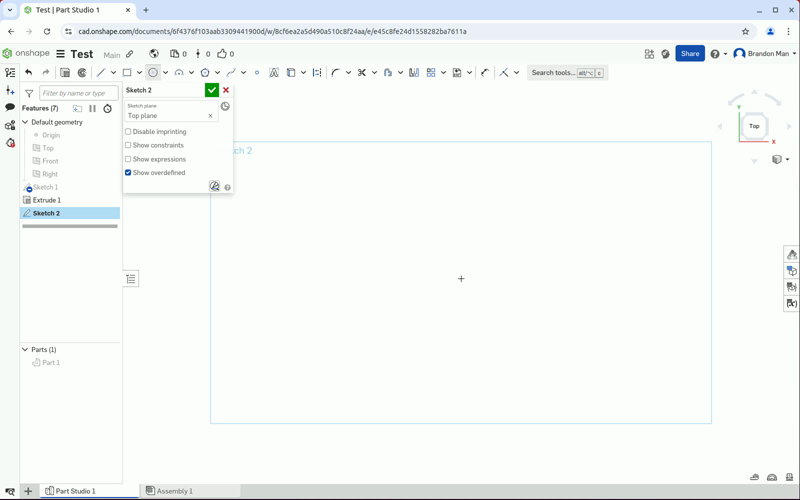
click(461, 278)
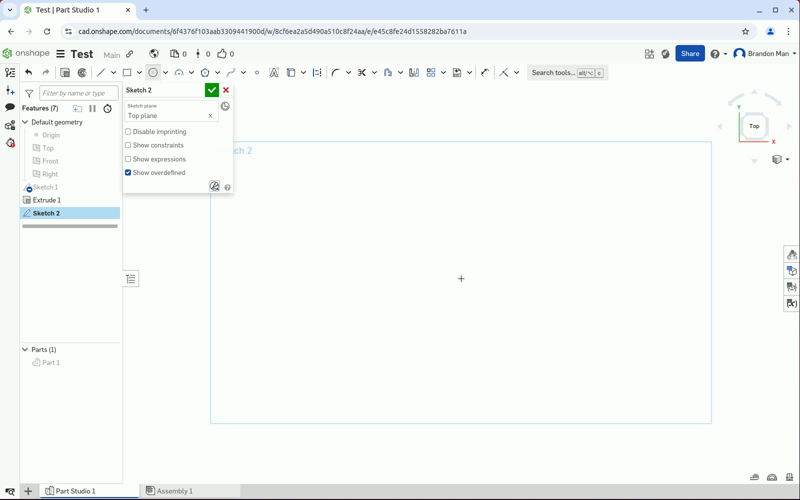
key_up(shift)
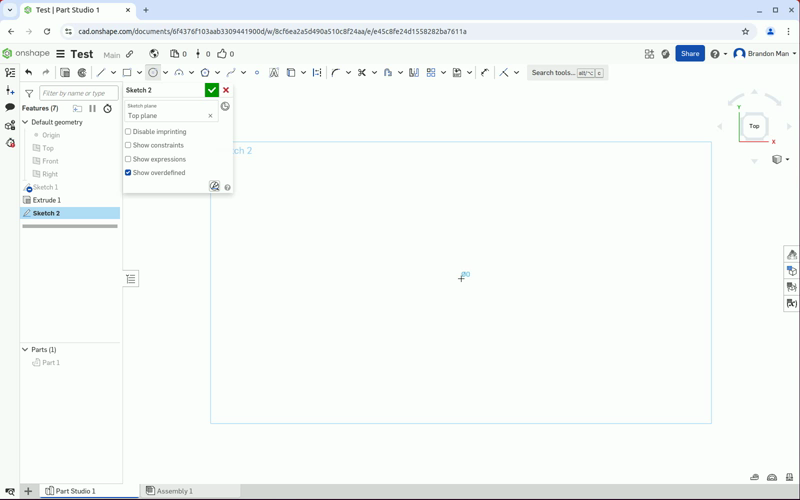
mouse_move(463, 278)
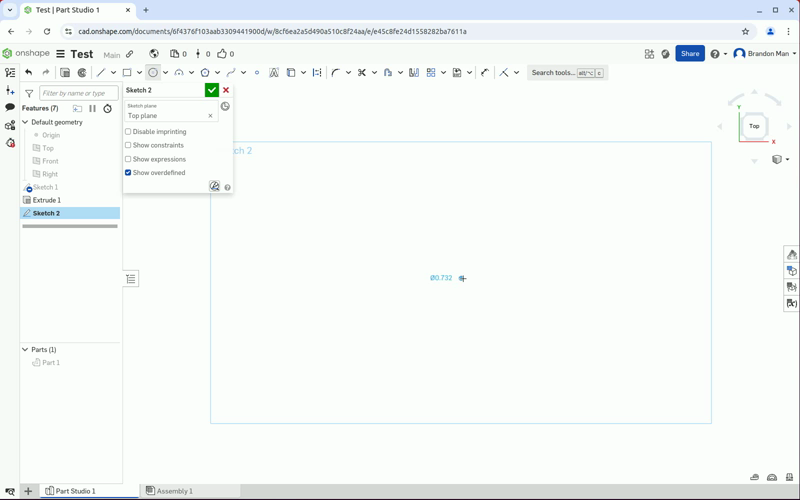
scroll(6)
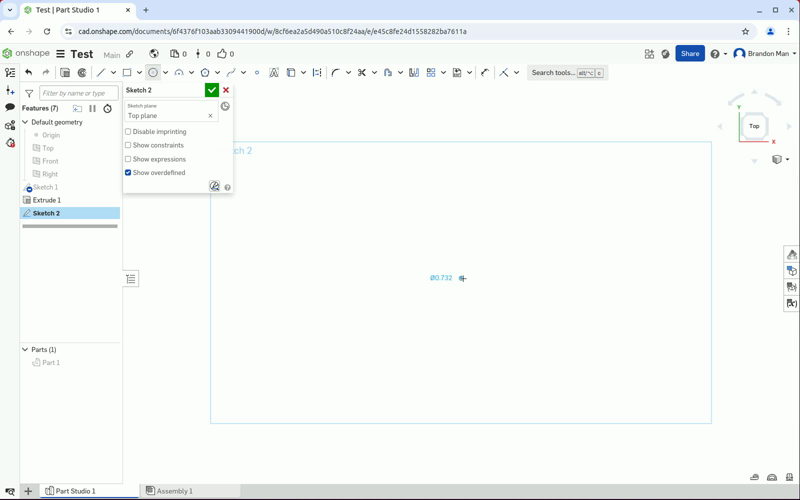
scroll(6)
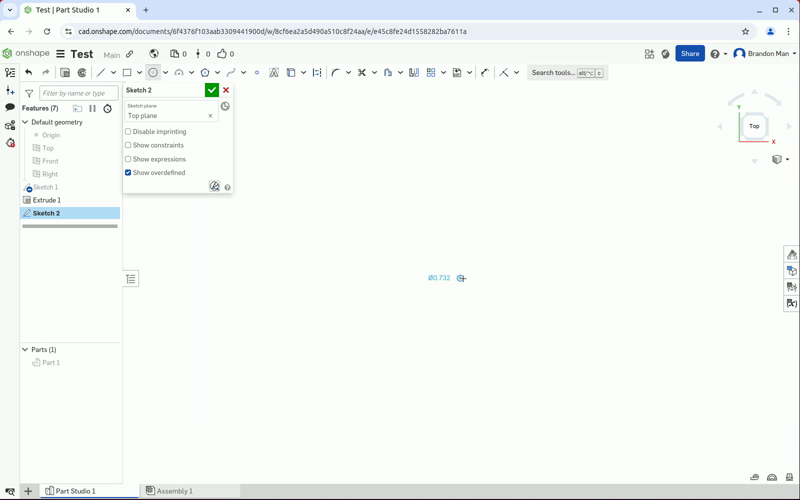
scroll(6)
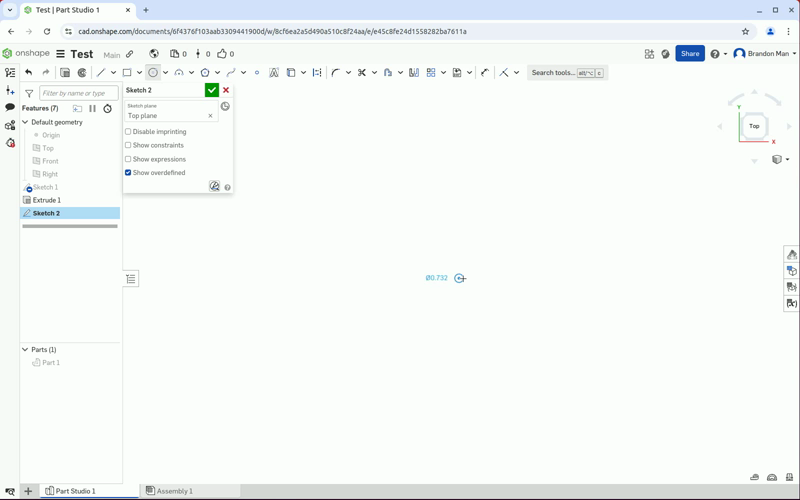
scroll(6)
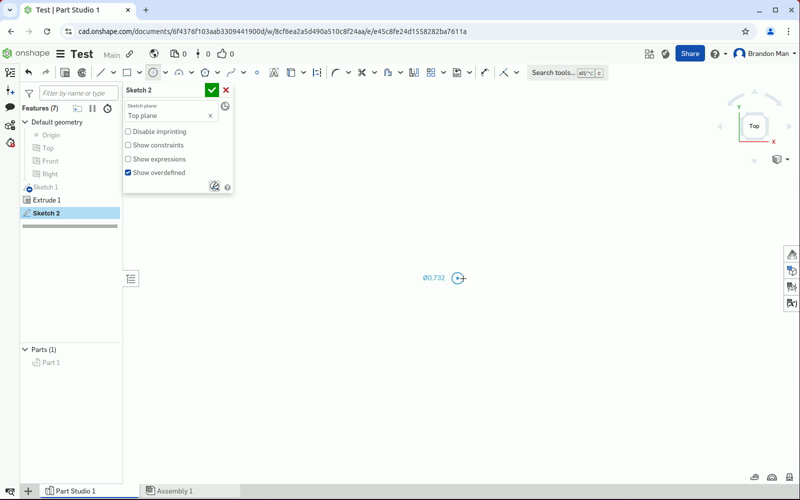
scroll(6)
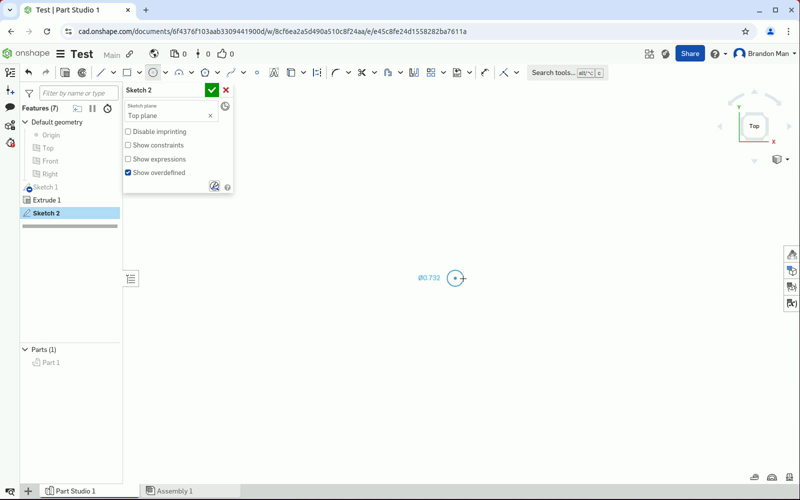
scroll(6)
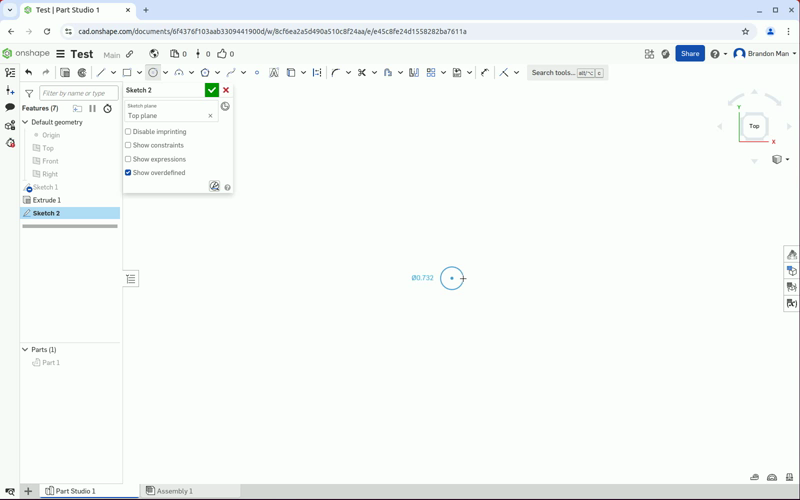
scroll(6)
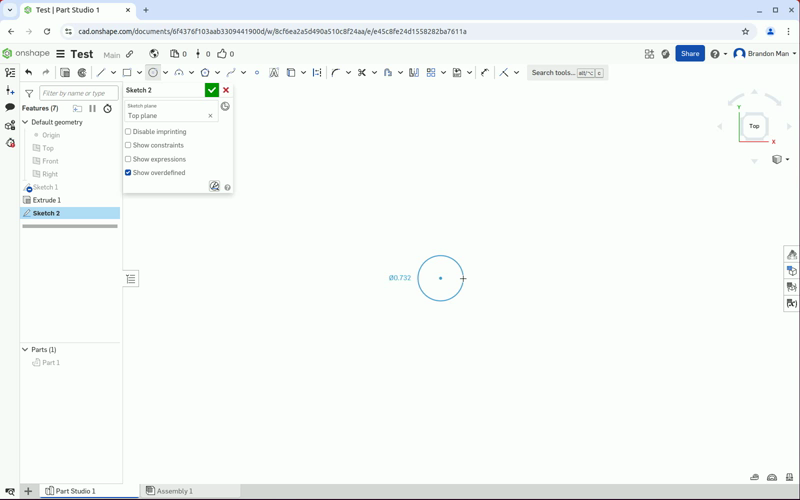
click(463, 278)
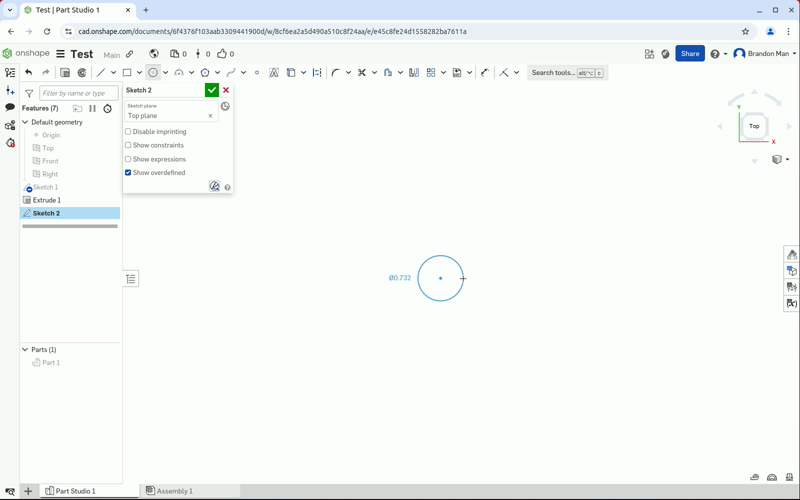
scroll(-6)
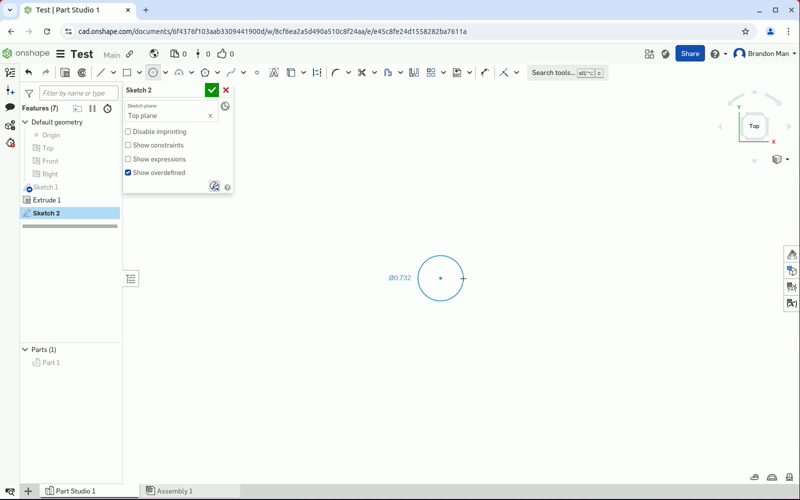
scroll(-6)
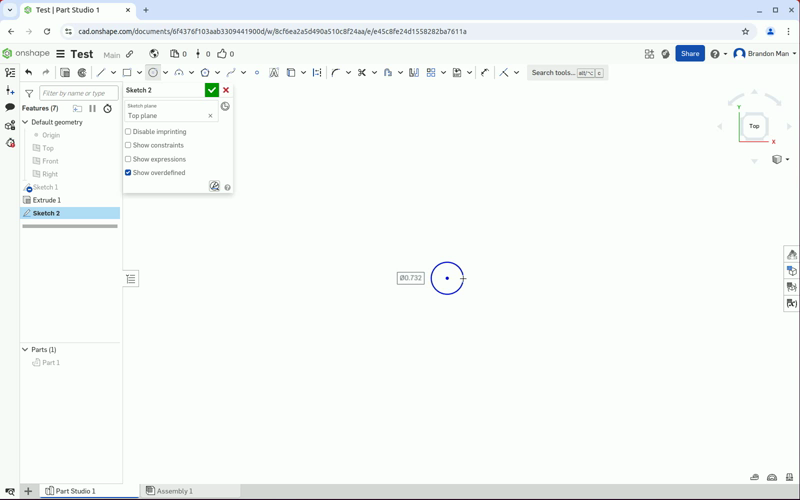
scroll(-6)
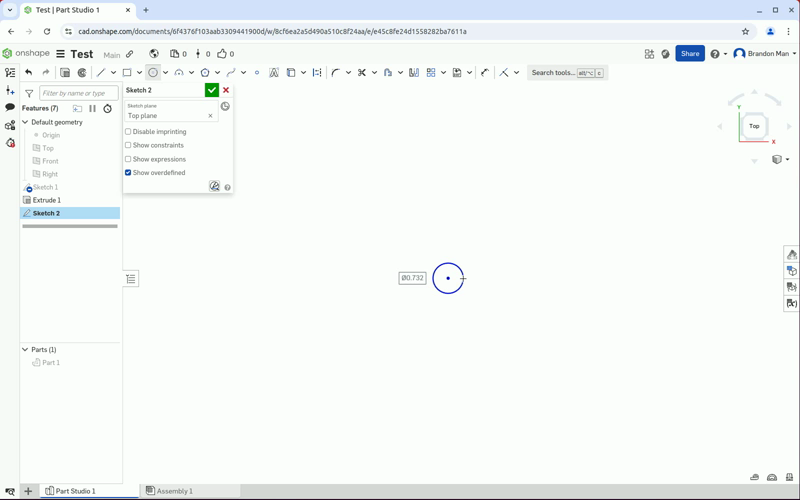
scroll(-6)
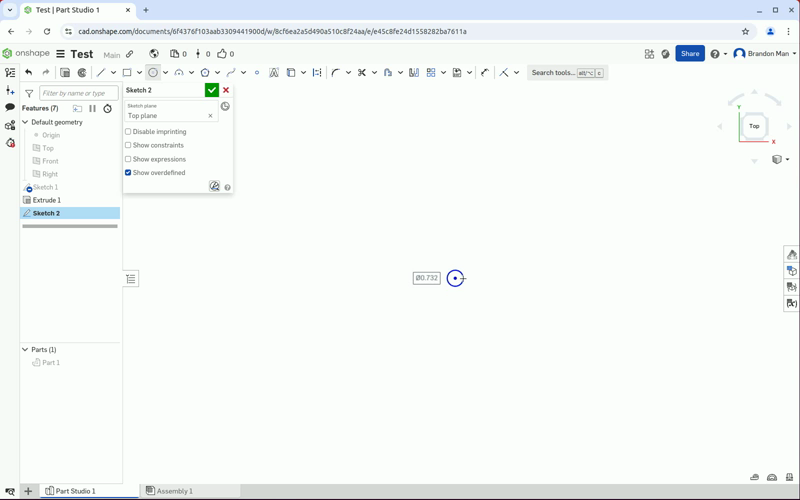
scroll(-6)
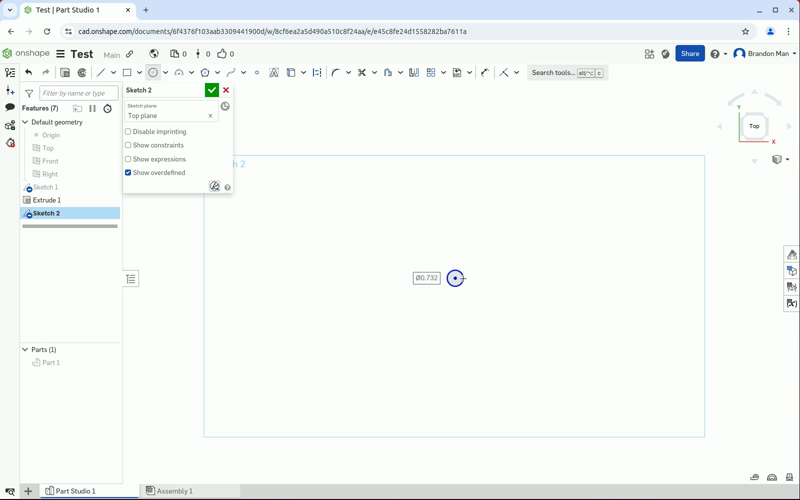
scroll(-6)
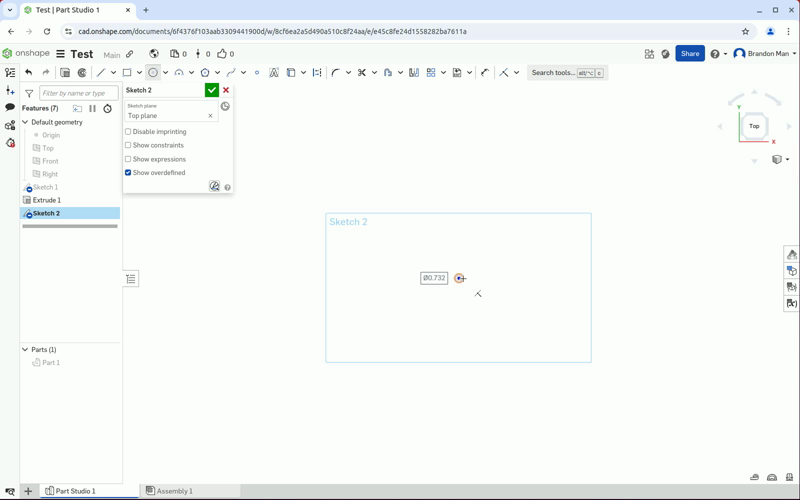
scroll(-6)
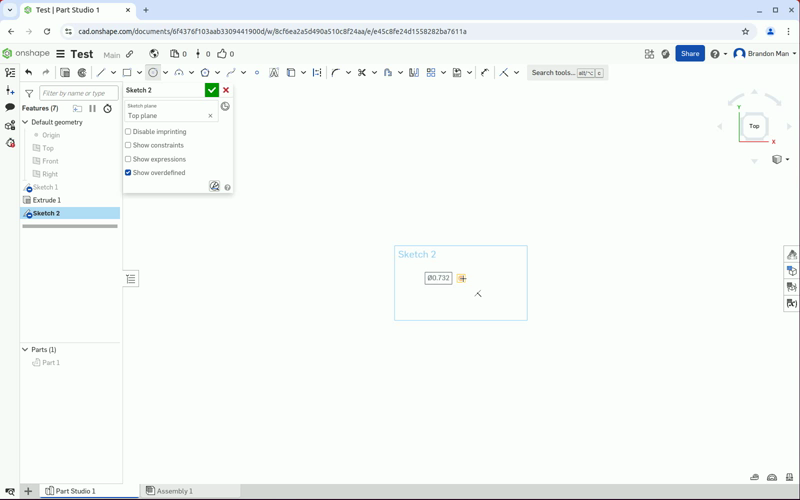
key(esc)
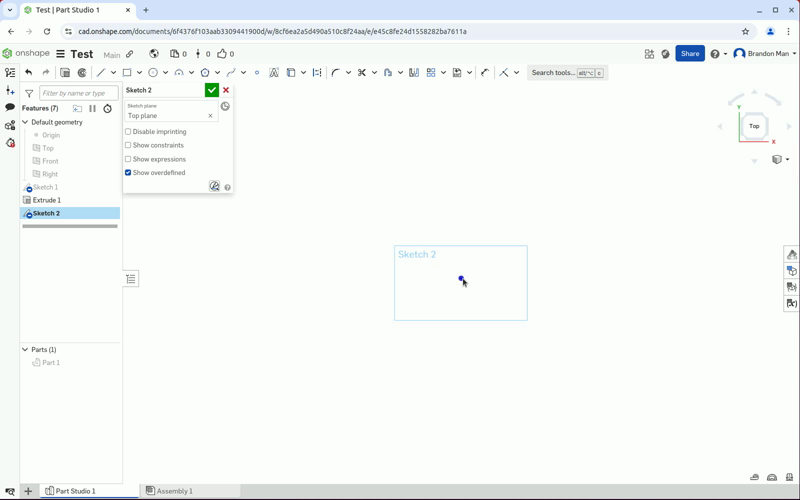
mouse_move(460, 276)
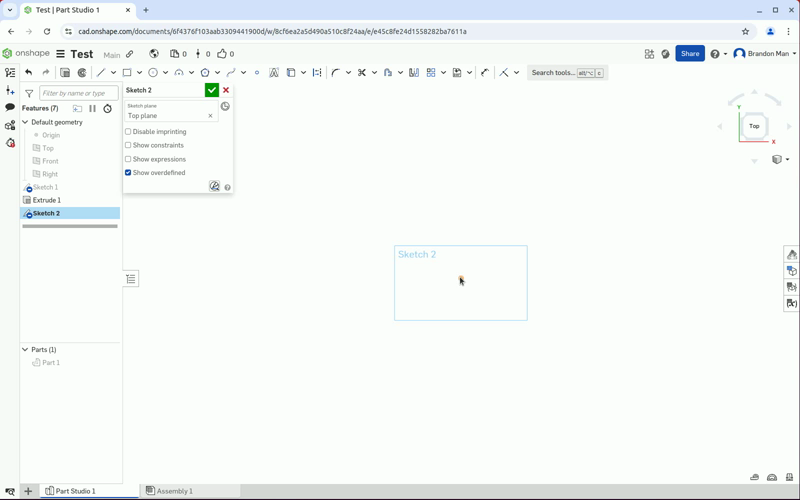
scroll(6)
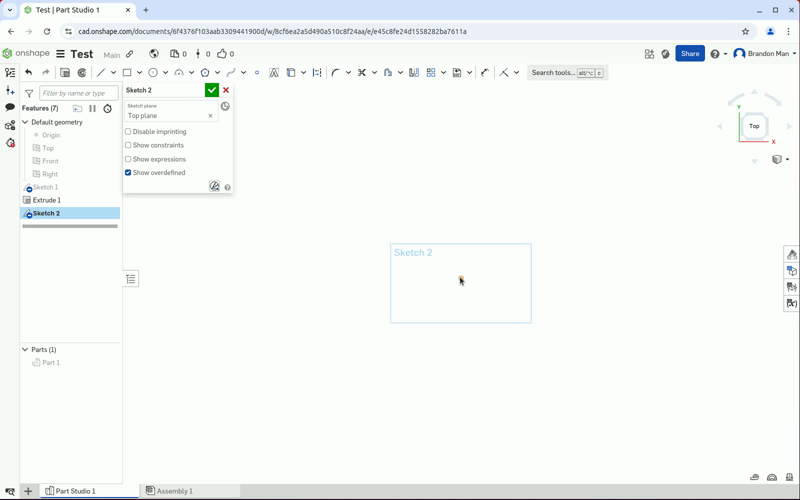
scroll(6)
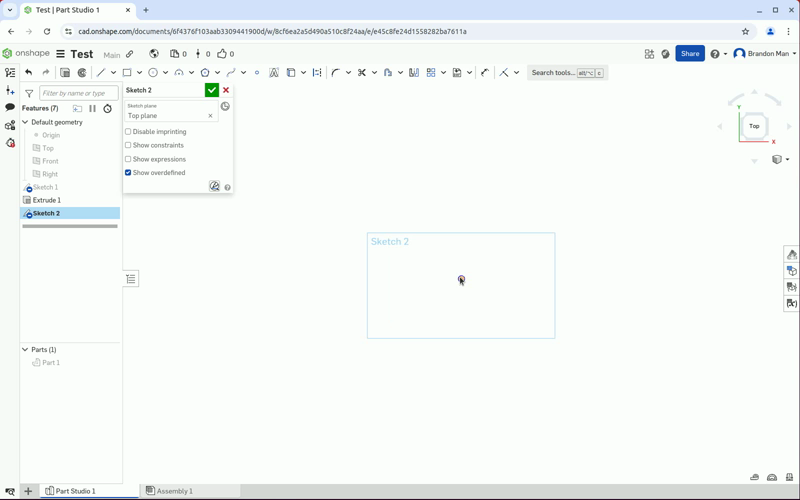
scroll(6)
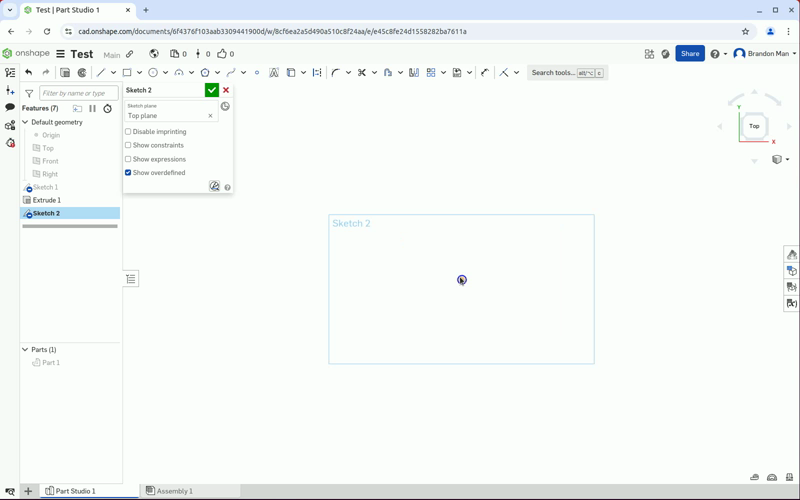
scroll(6)
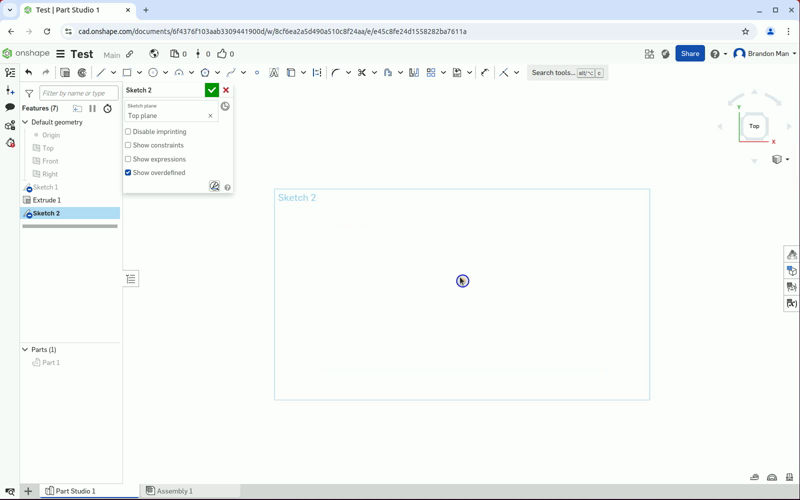
scroll(6)
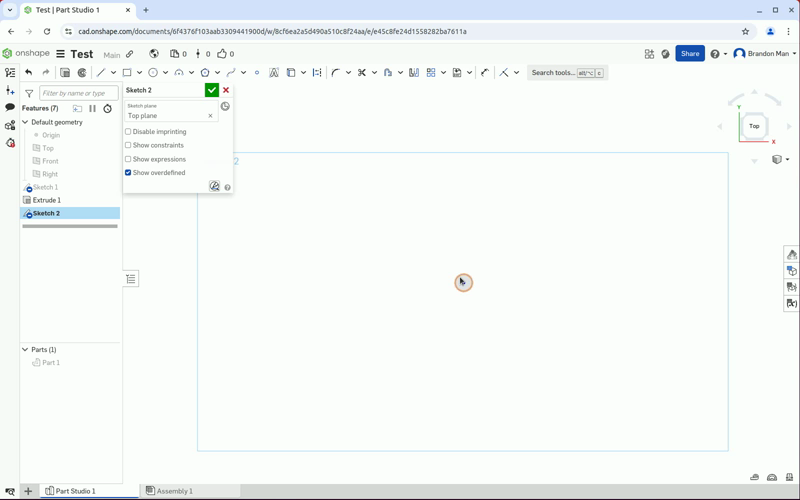
scroll(6)
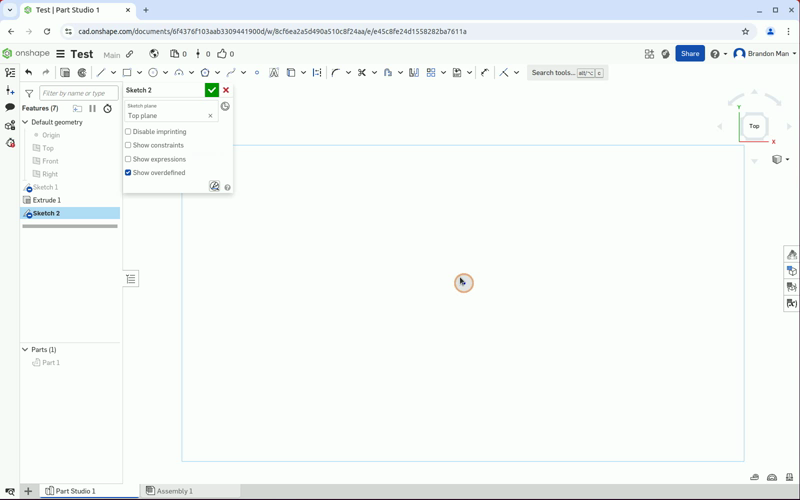
scroll(6)
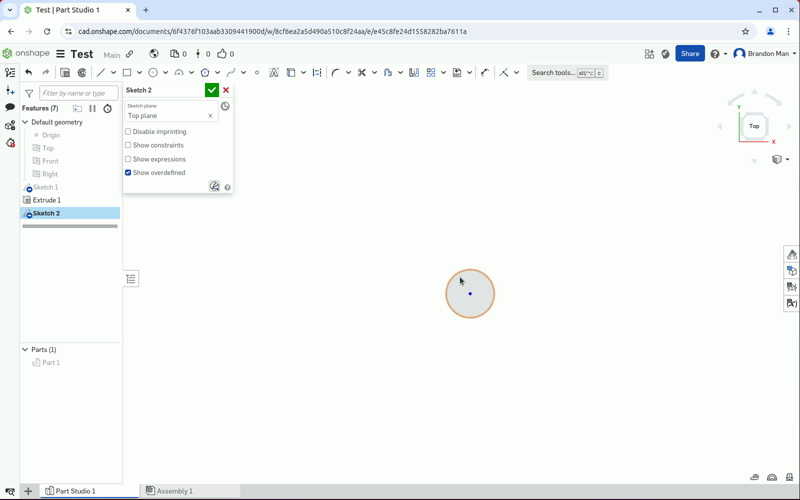
click(460, 276)
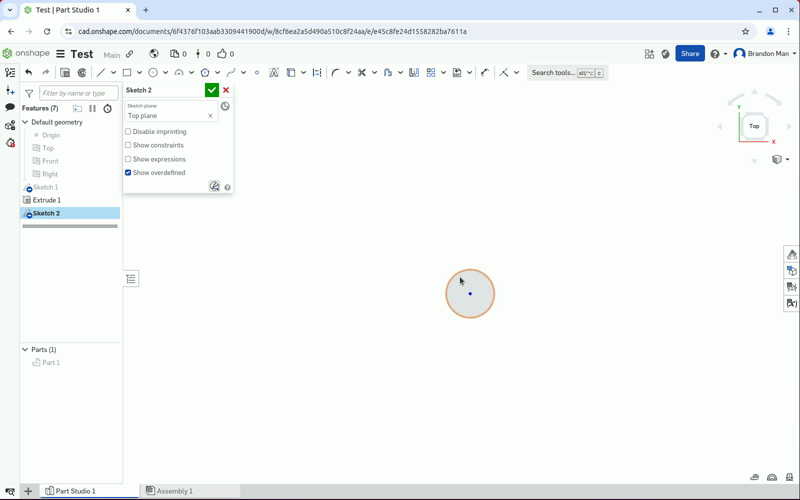
scroll(-6)
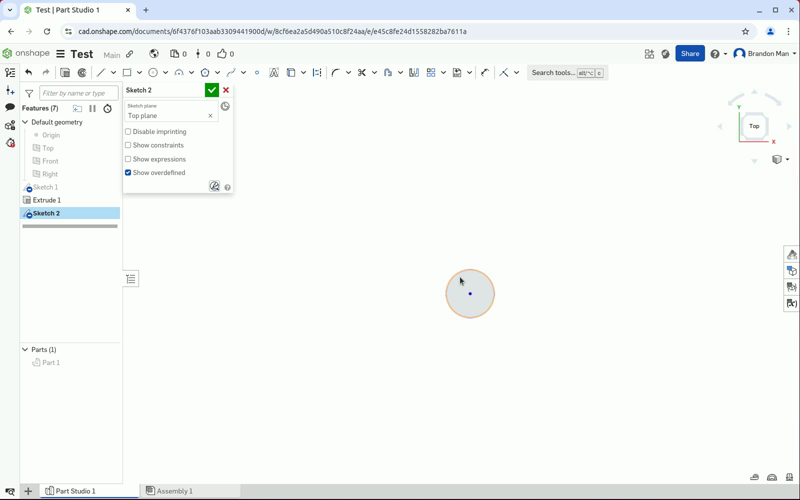
scroll(-6)
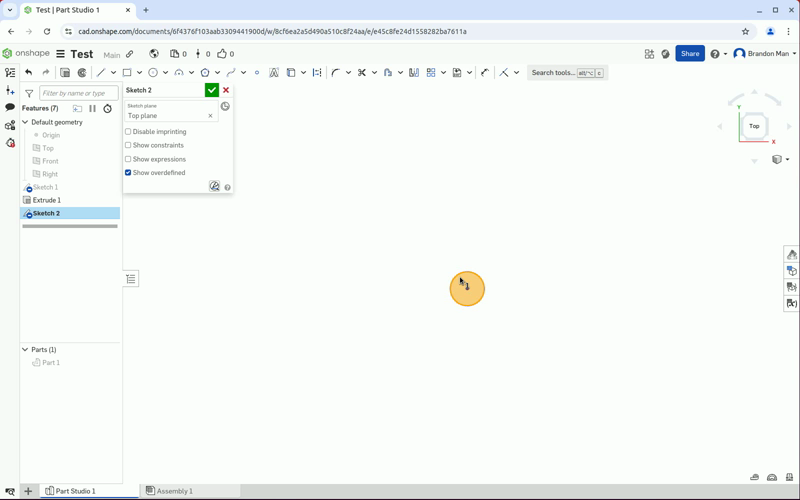
scroll(-6)
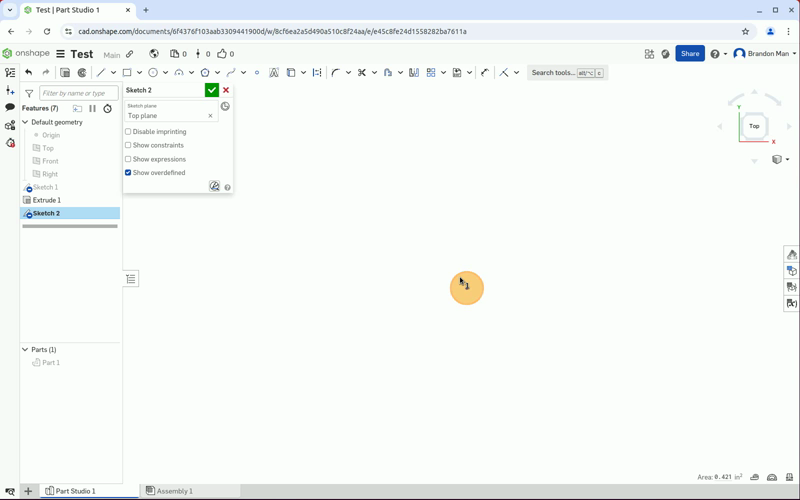
scroll(-6)
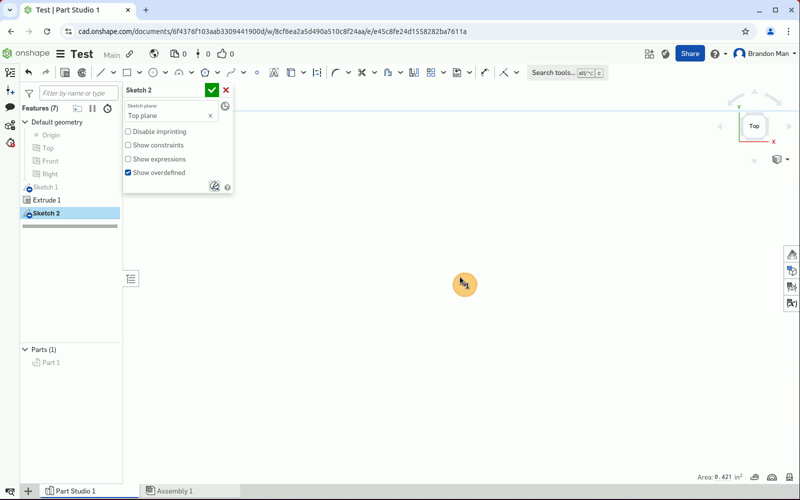
scroll(-6)
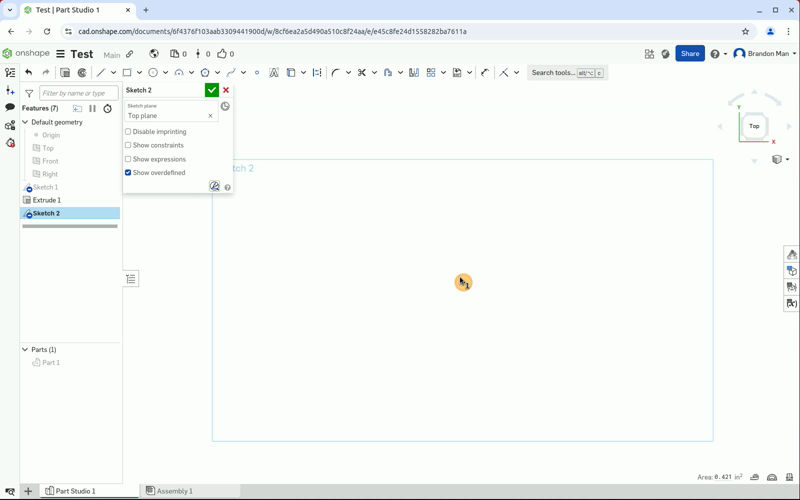
scroll(-6)
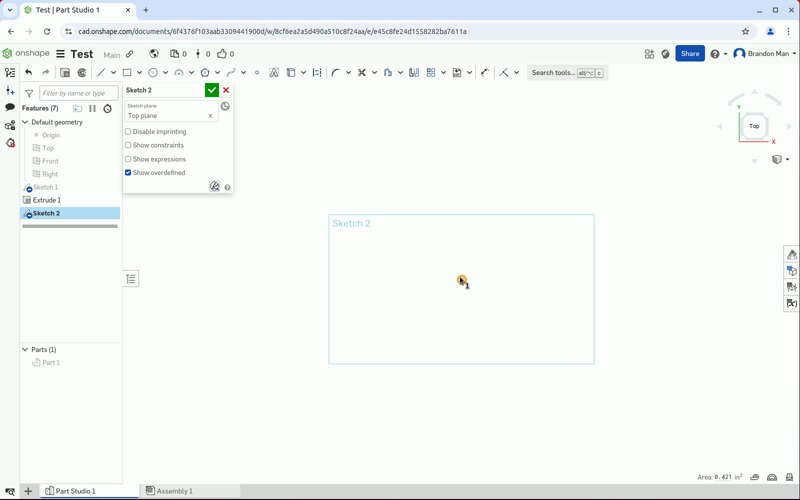
scroll(-6)
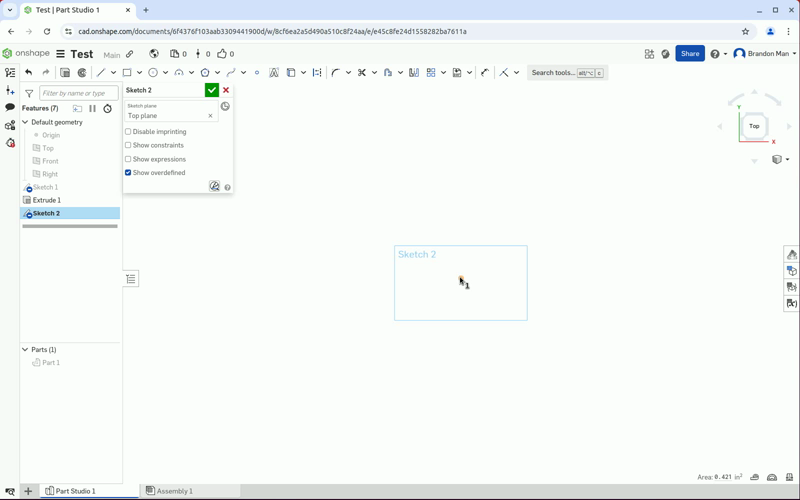
mouse_move(73, 352)
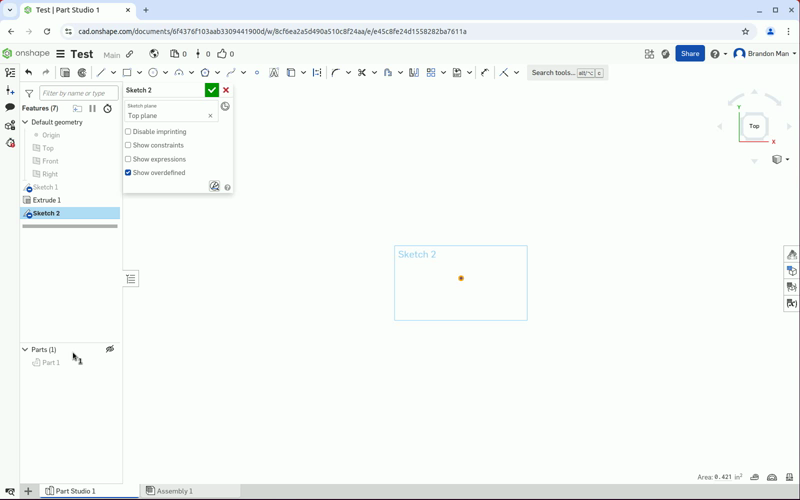
key(shift+y)
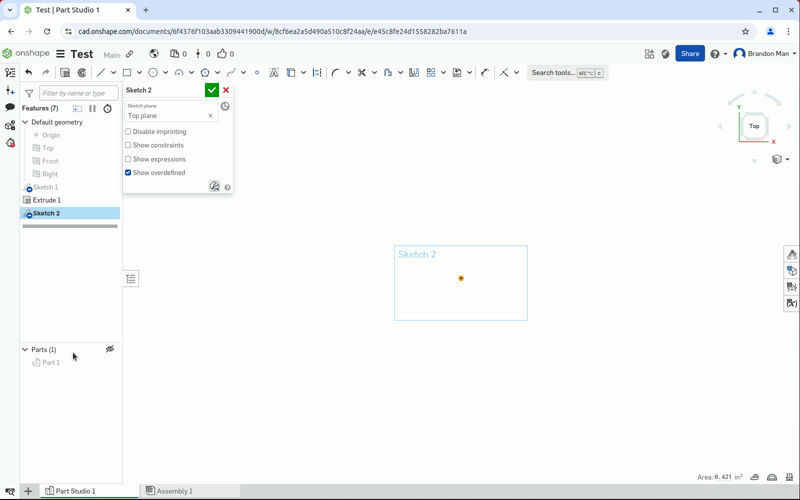
key(shift+e)
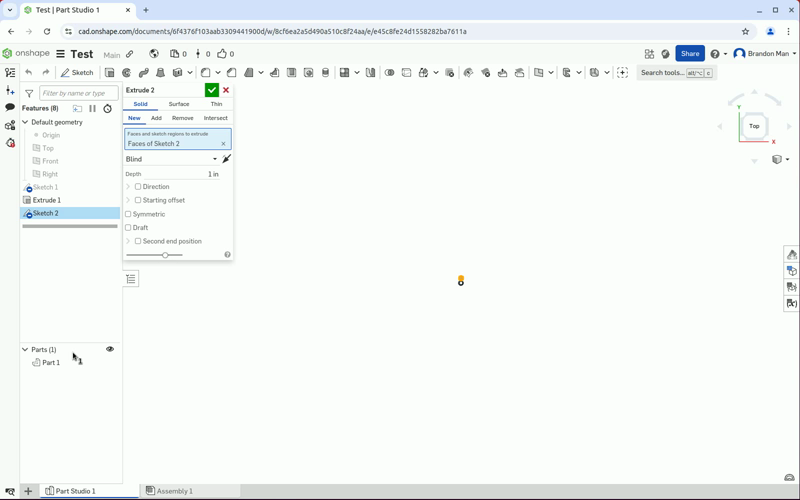
mouse_move(143, 106)
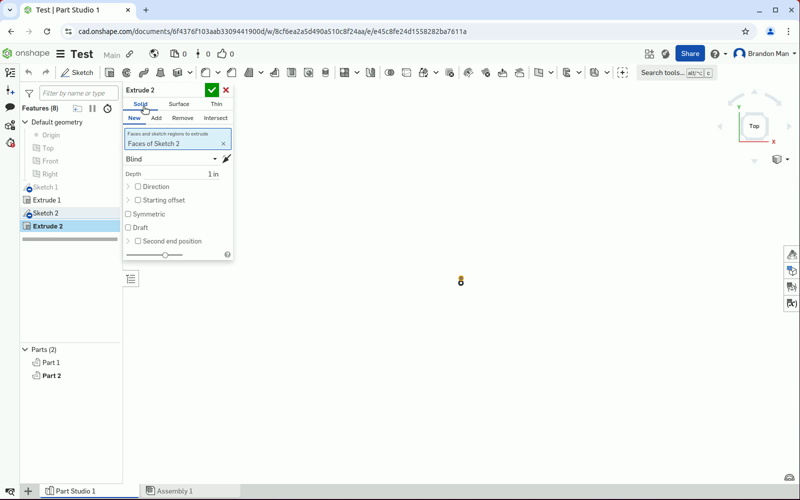
click(143, 106)
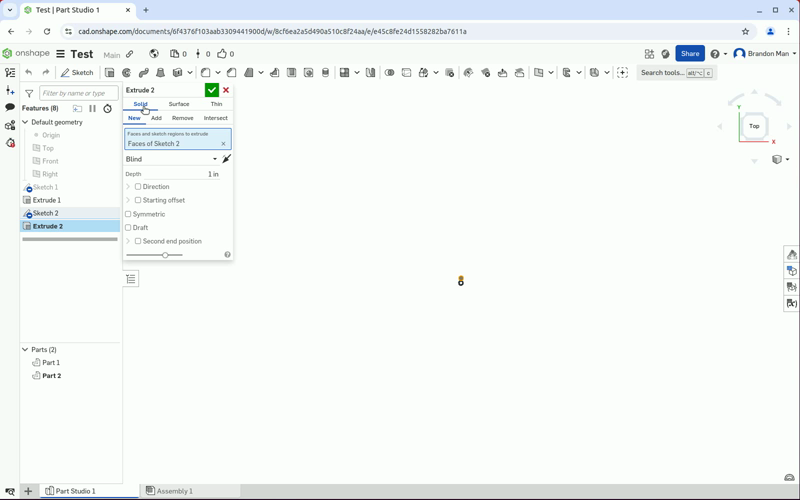
mouse_move(137, 120)
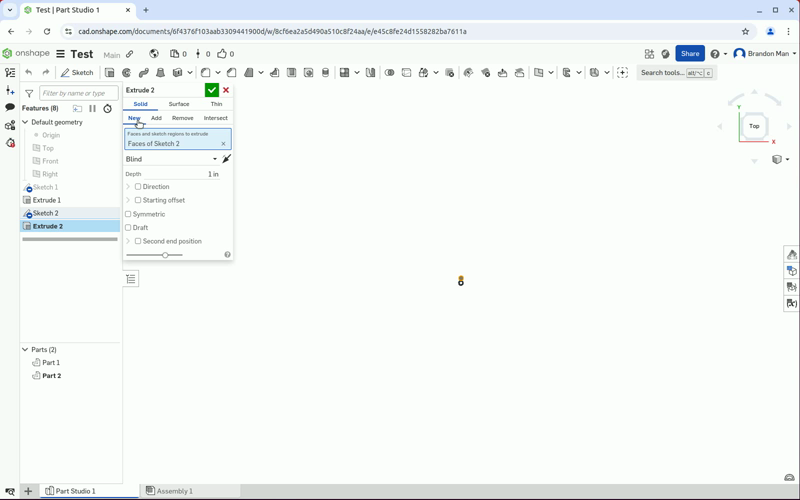
click(137, 120)
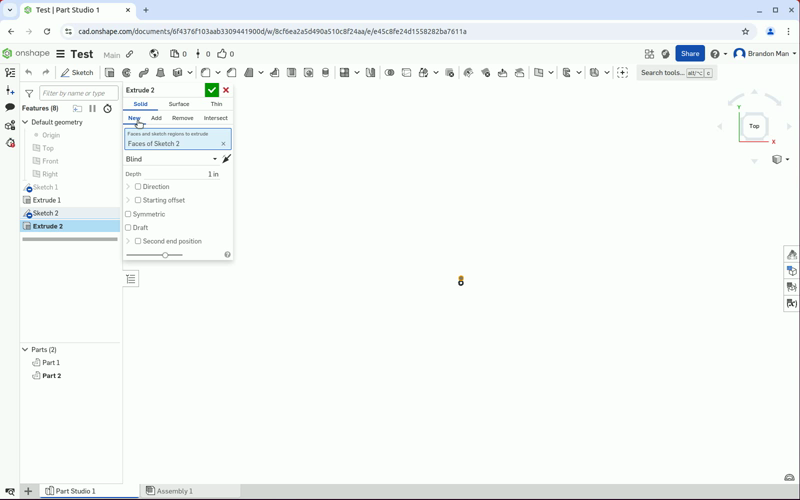
key(tab, 4)
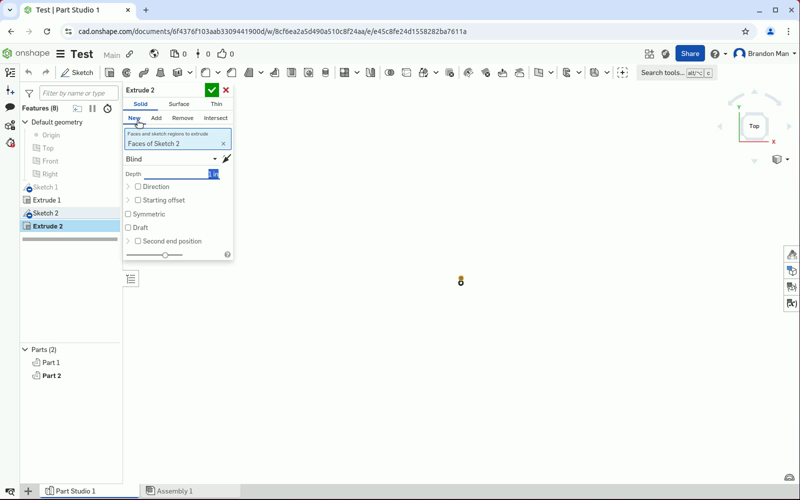
text(21.905)
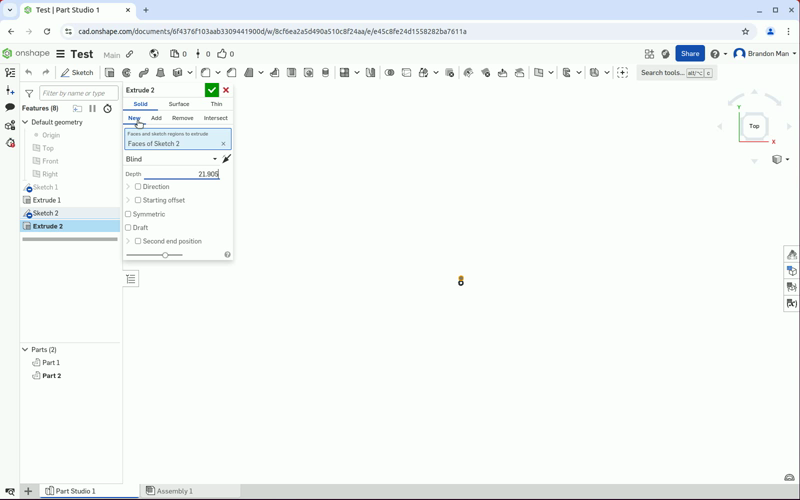
key(enter)
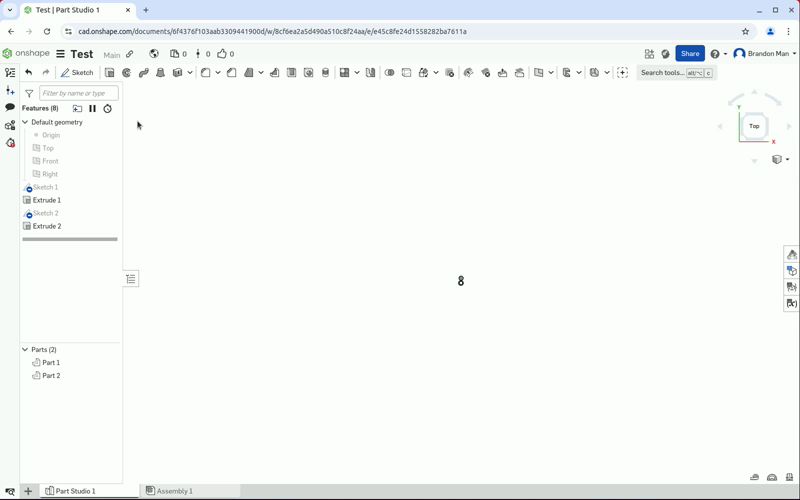
key(shift+h)
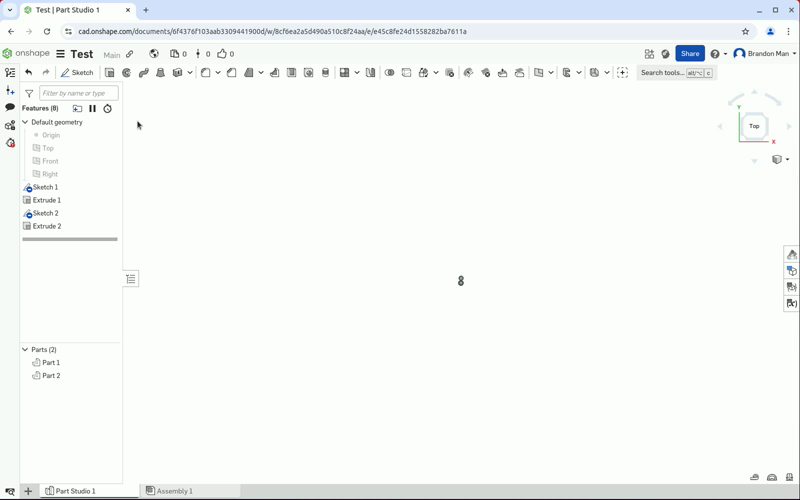
key(shift+h)
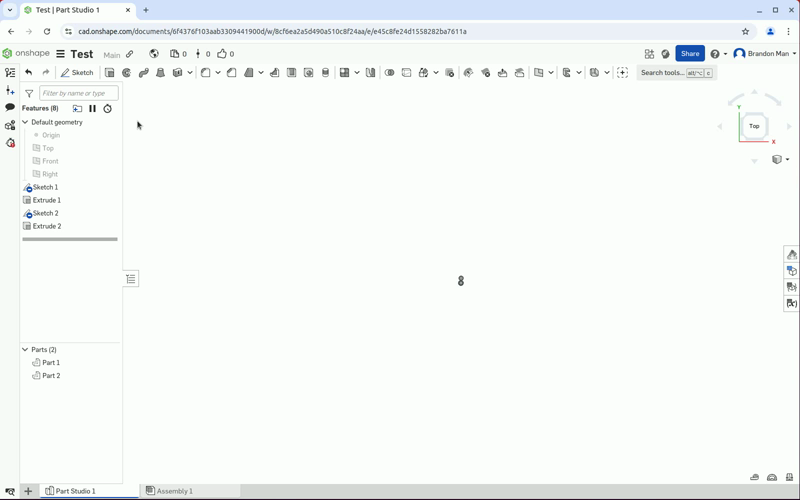
key(shift+7)
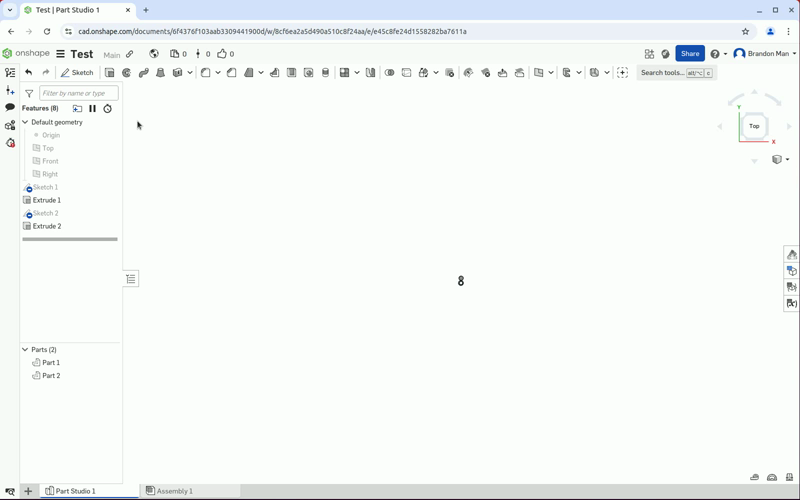
key(up, 3)
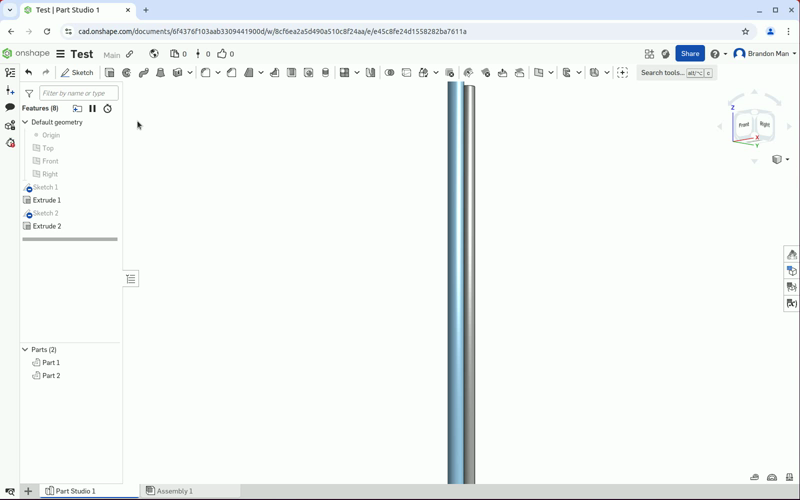
key(left, 3)
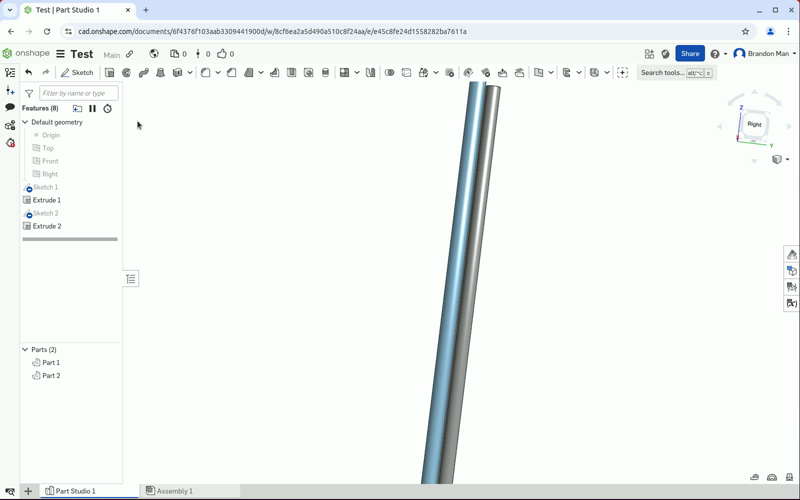
key(right, 3)
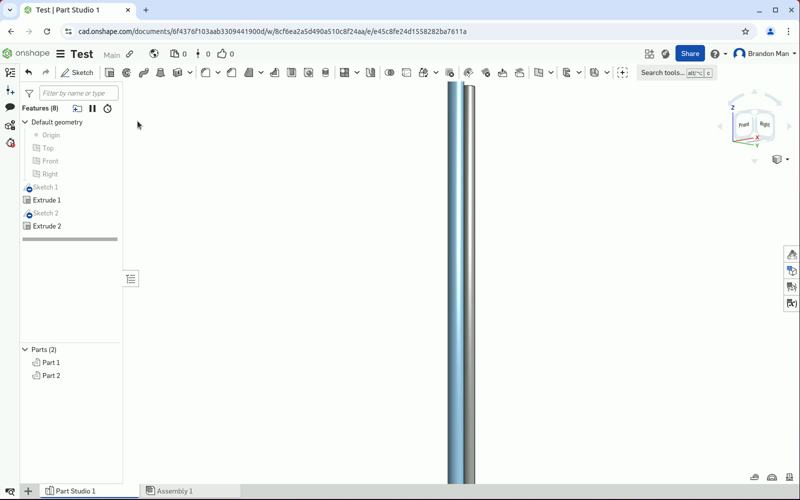
key(down, 3)
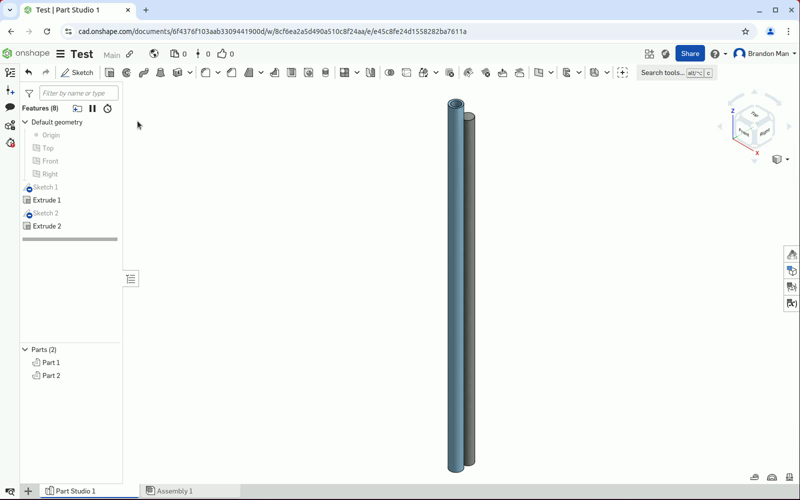
mouse_move(73, 189)
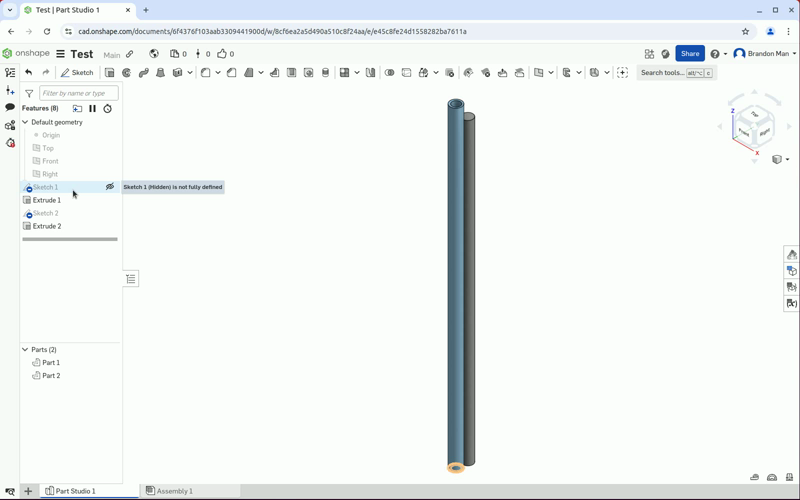
click(73, 189)